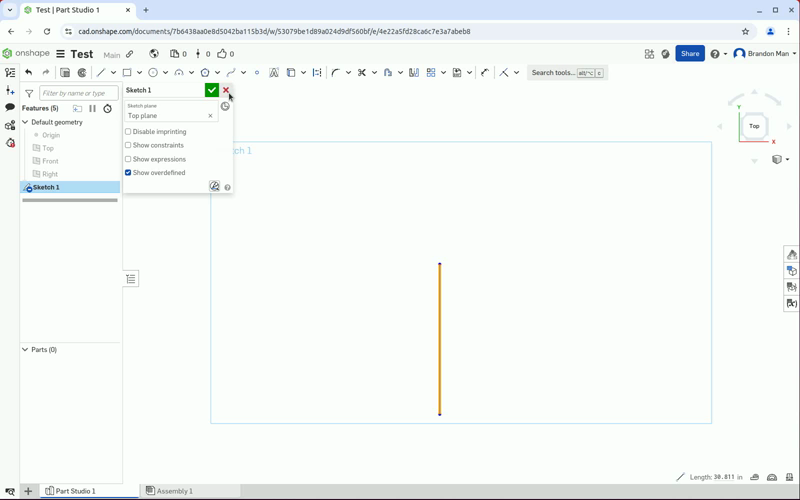
key(shift+h)
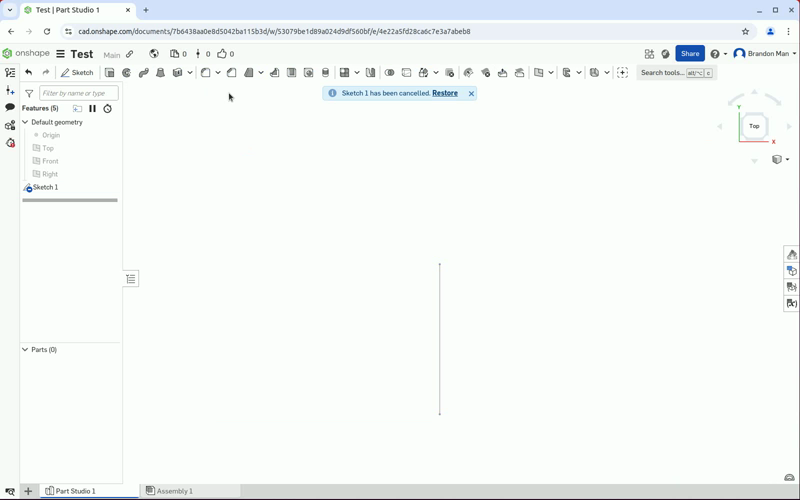
key(shift+s)
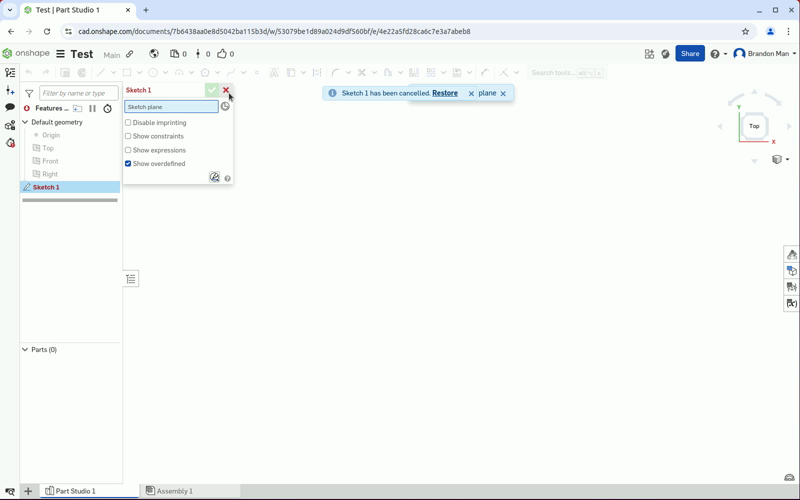
mouse_move(73, 150)
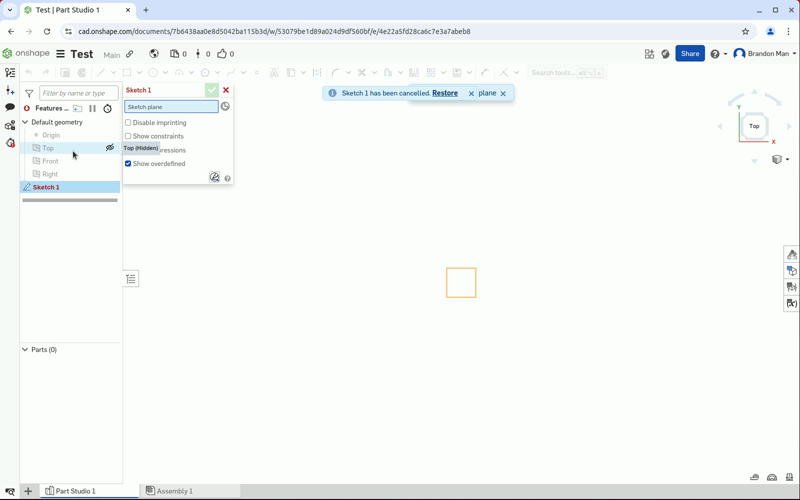
click(73, 150)
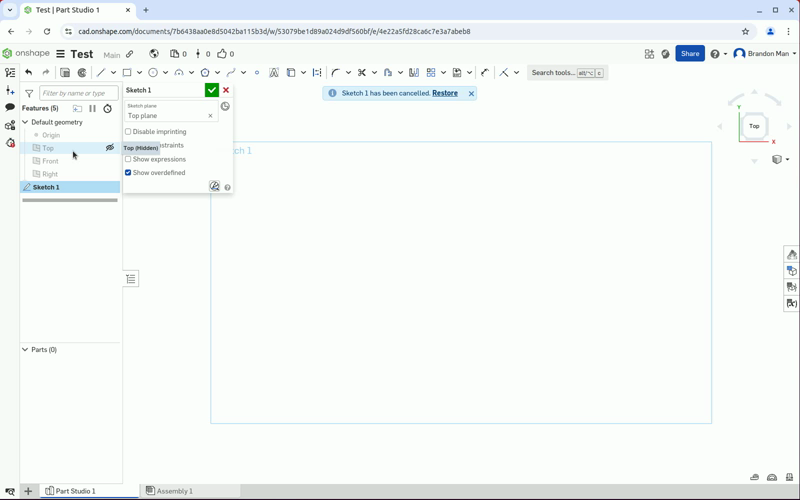
mouse_move(73, 352)
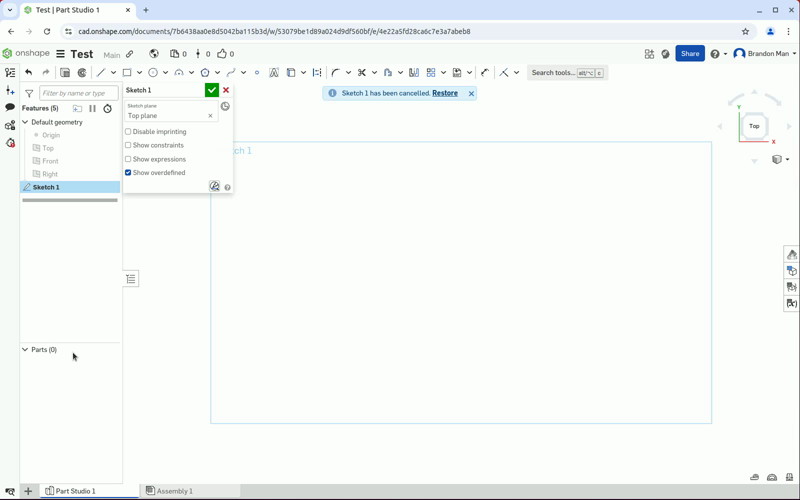
key(y)
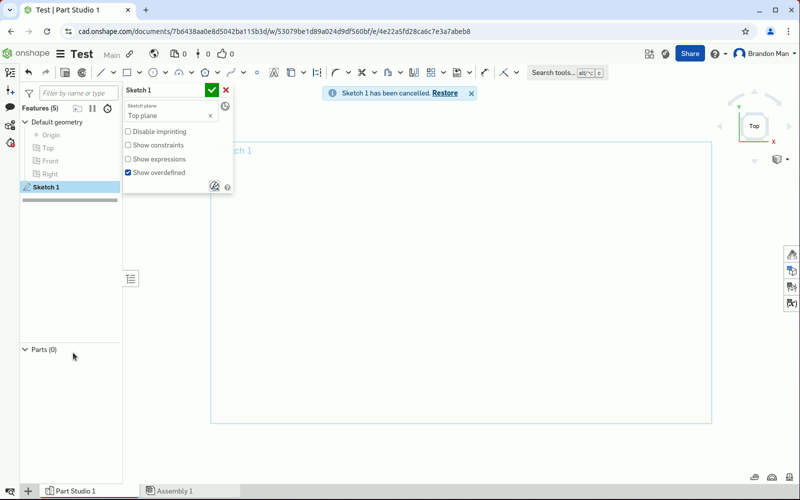
key(c)
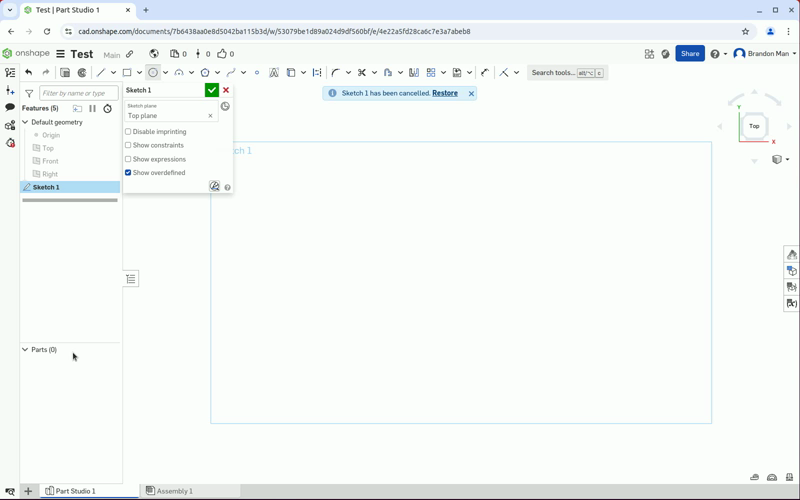
key_down(shift)
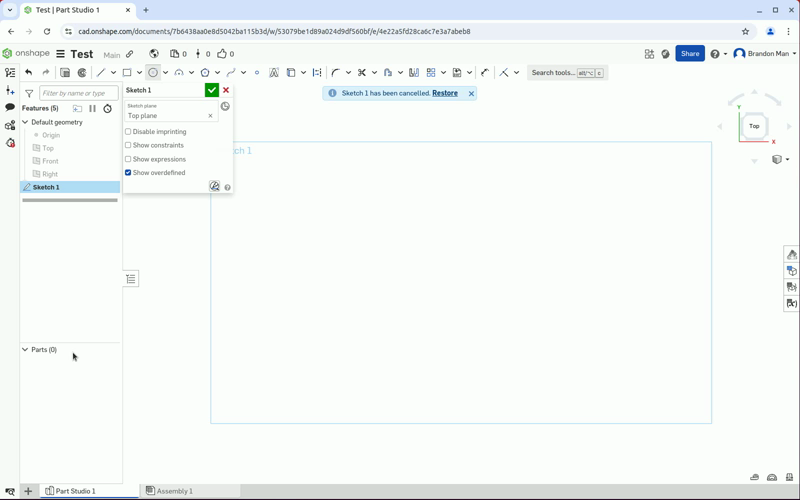
mouse_move(461, 282)
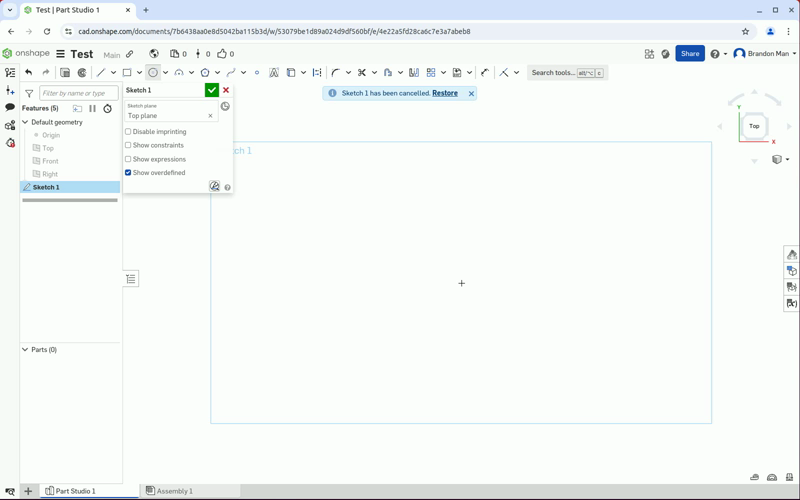
click(461, 282)
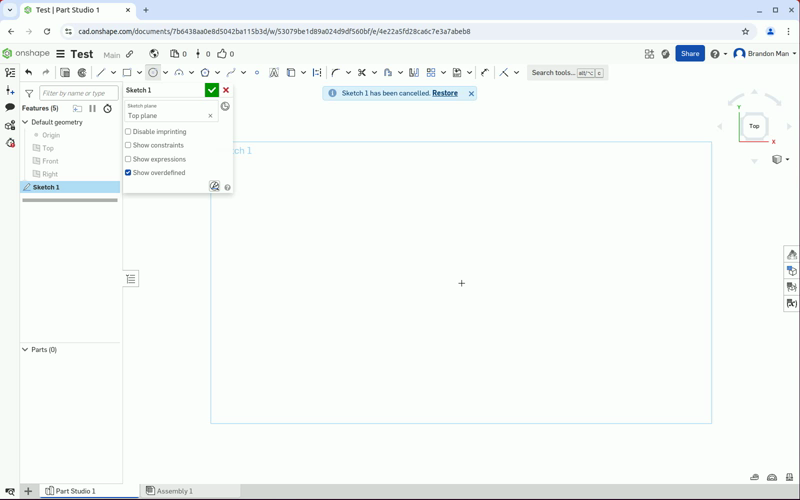
key_up(shift)
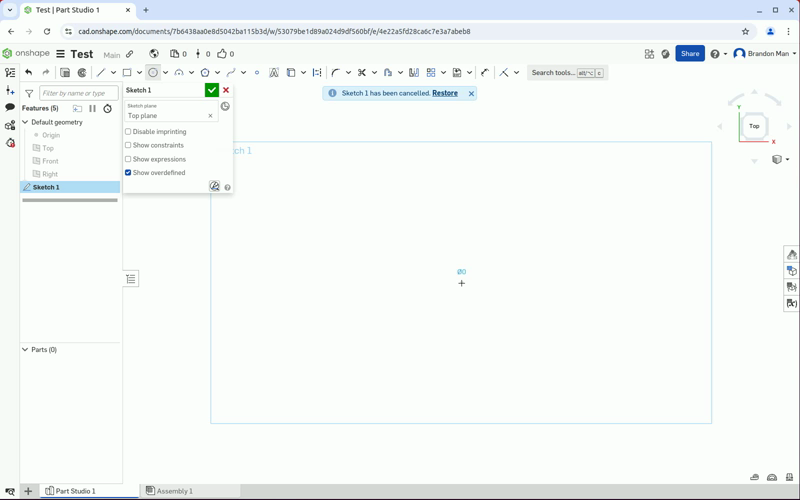
mouse_move(518, 282)
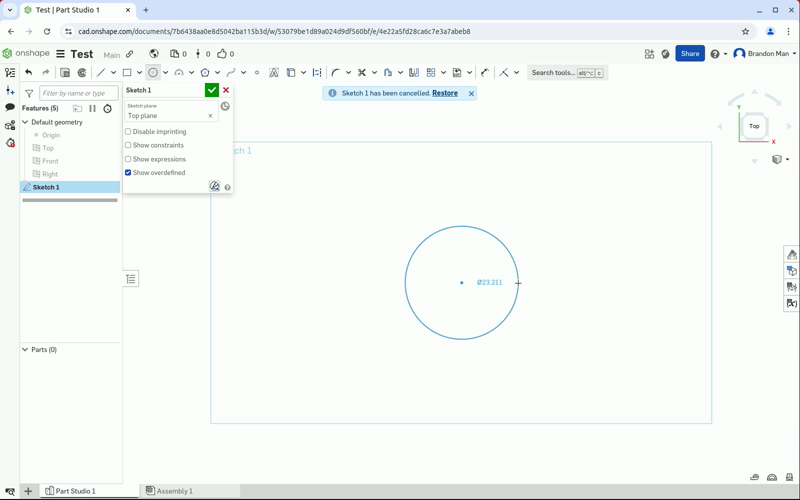
click(518, 282)
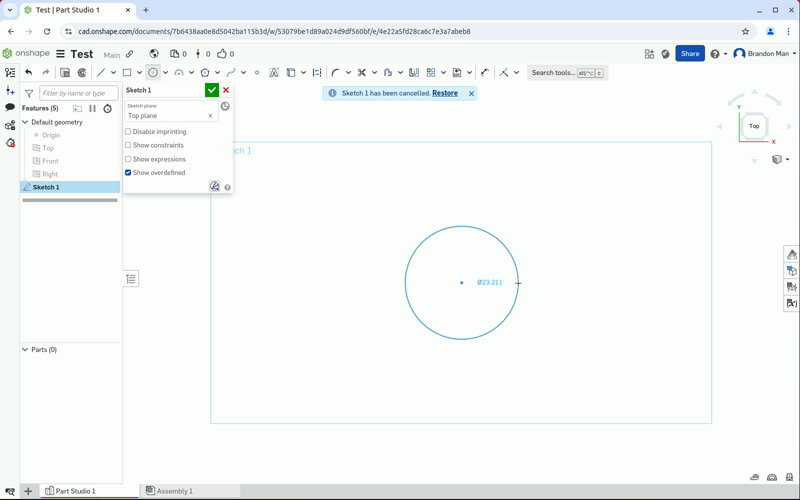
key(esc)
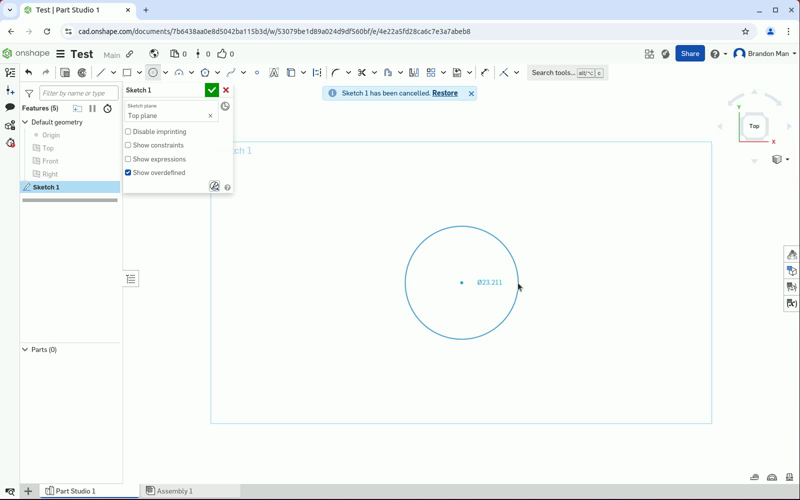
key(c)
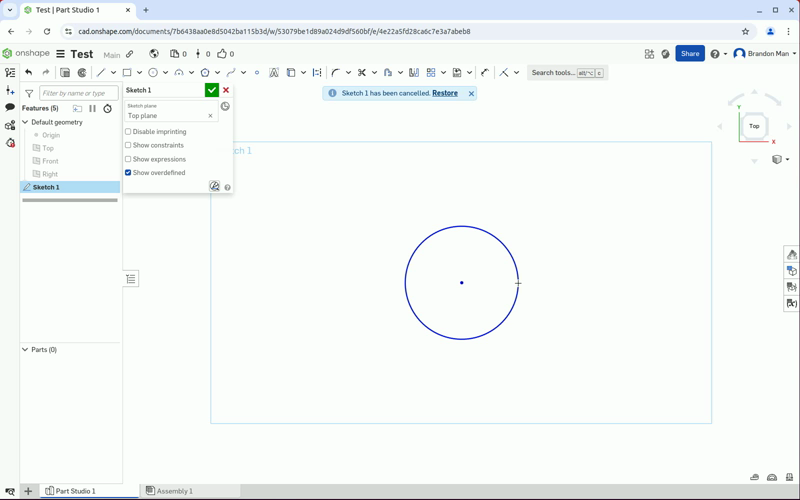
key_down(shift)
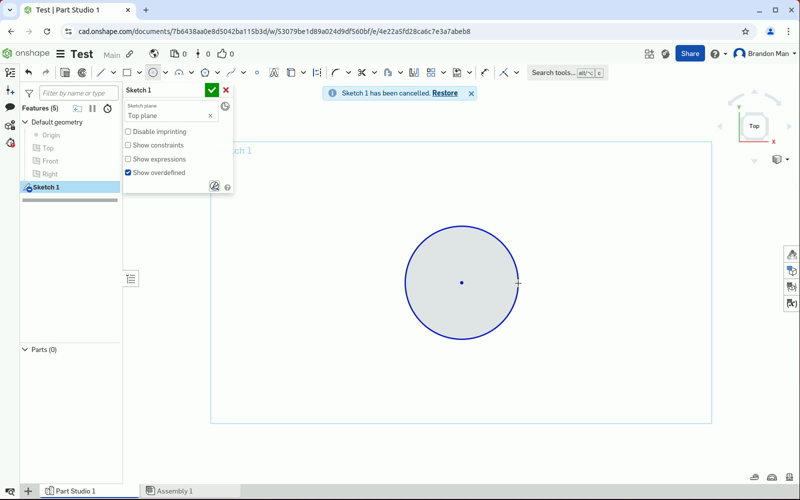
mouse_move(461, 282)
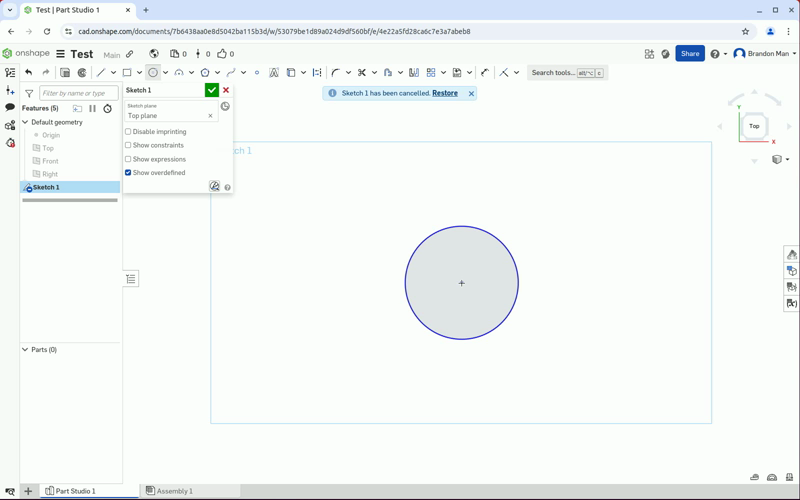
click(461, 282)
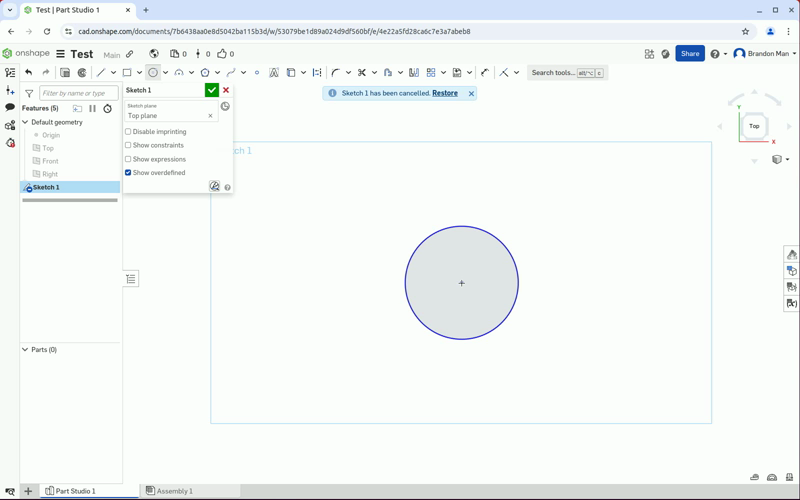
key_up(shift)
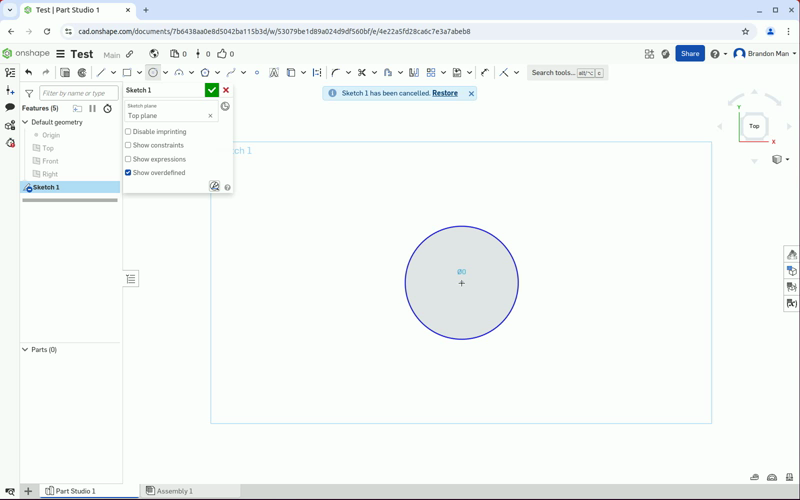
mouse_move(493, 282)
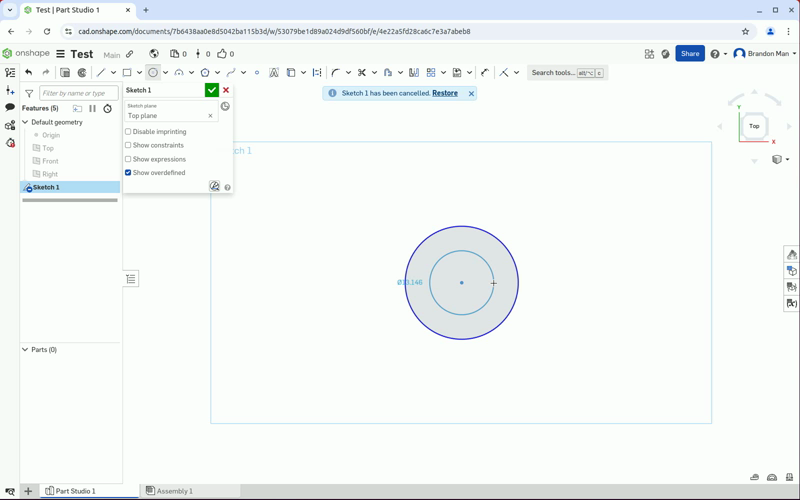
click(493, 282)
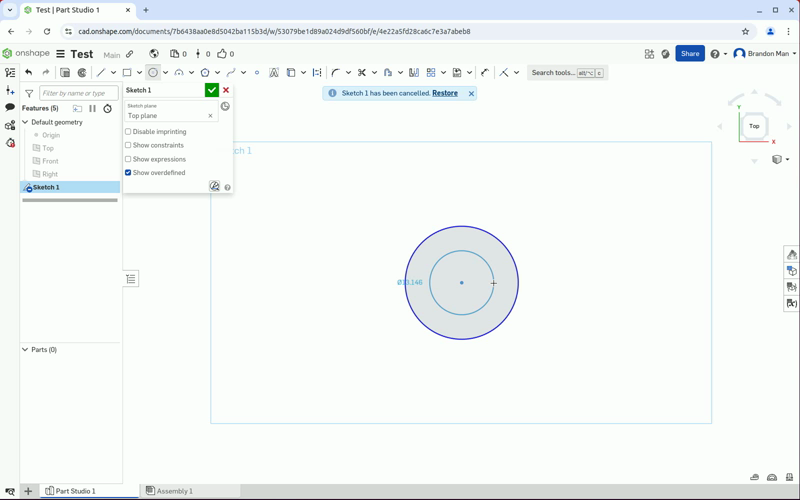
key(esc)
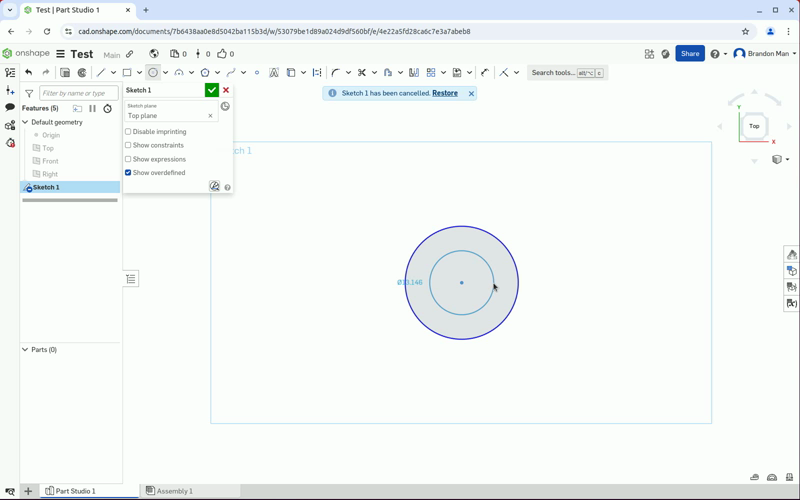
mouse_move(439, 321)
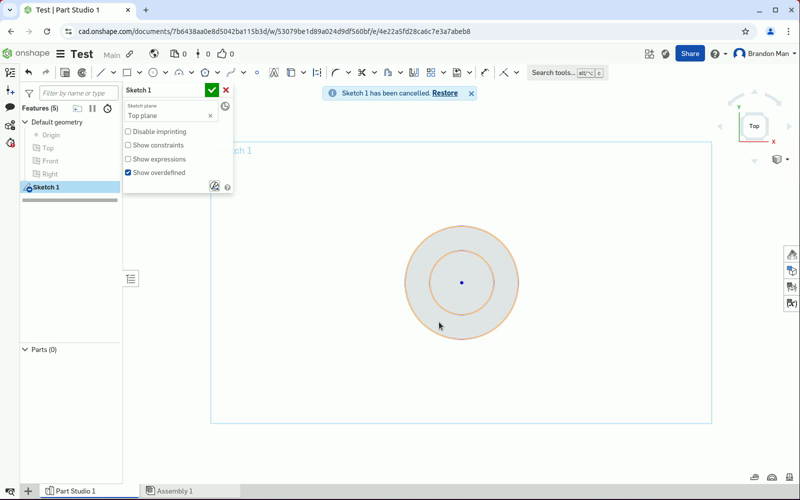
click(439, 321)
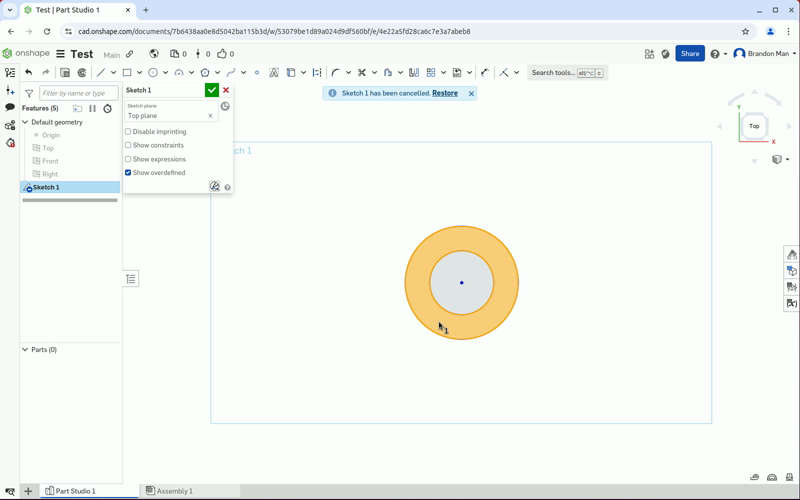
mouse_move(73, 352)
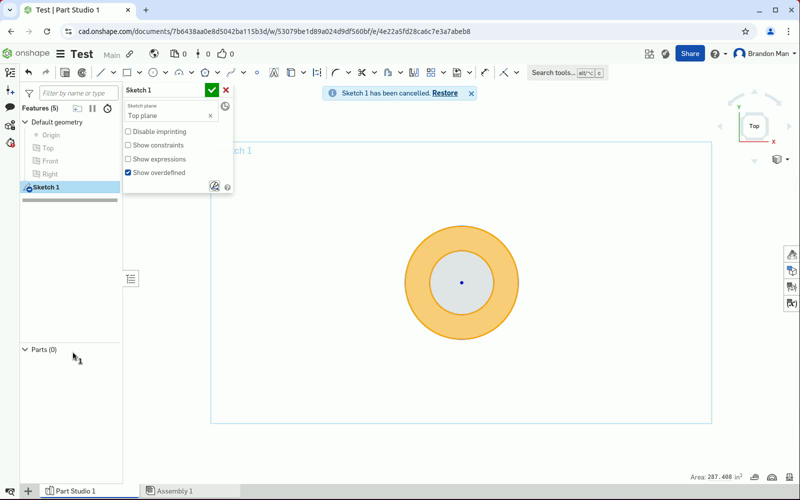
key(shift+y)
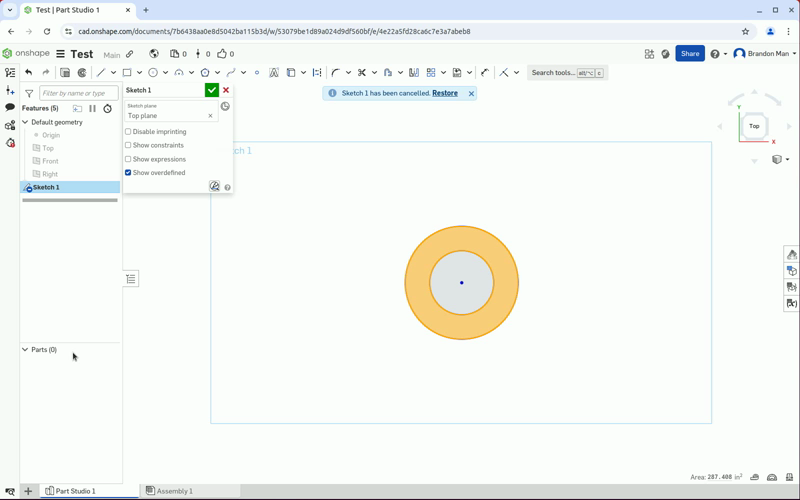
key(shift+e)
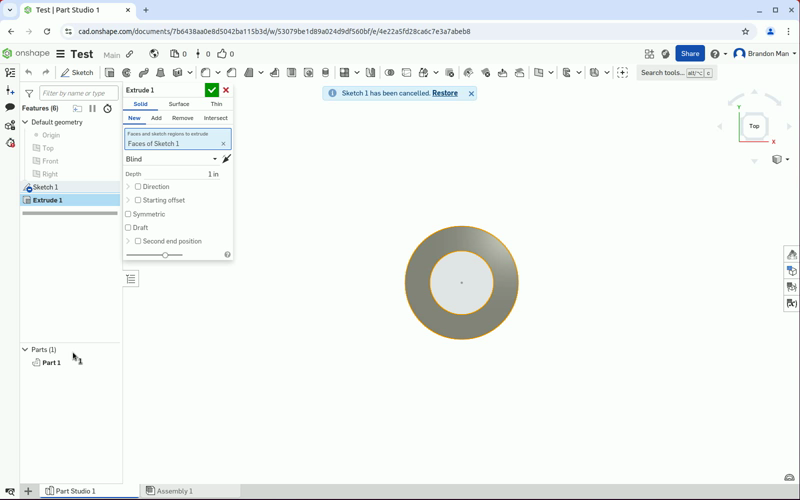
mouse_move(143, 106)
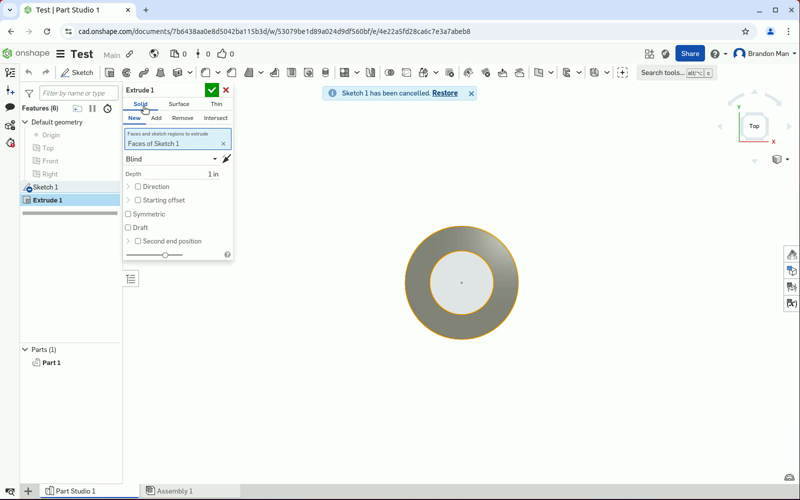
click(143, 106)
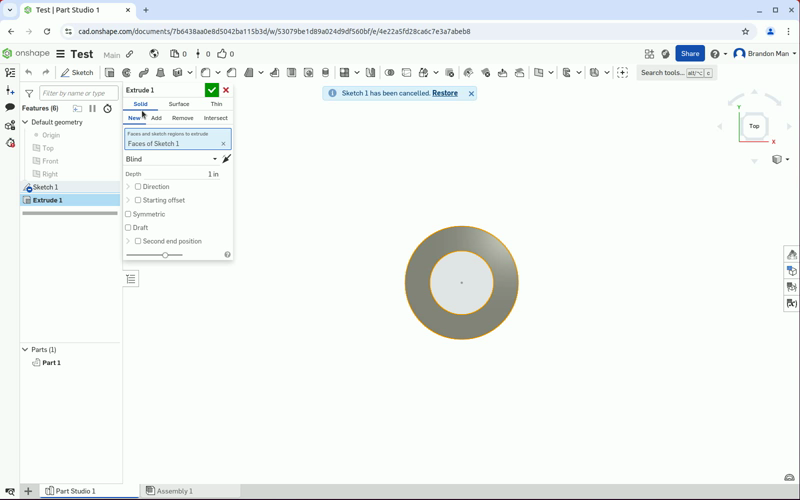
mouse_move(137, 120)
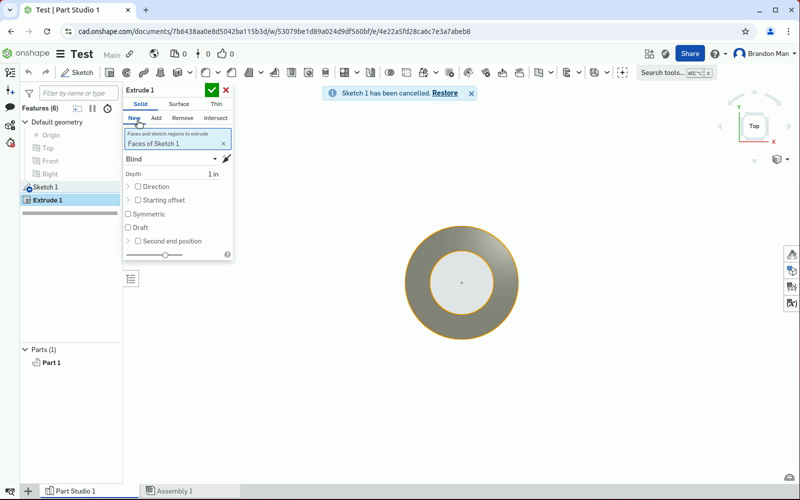
click(137, 120)
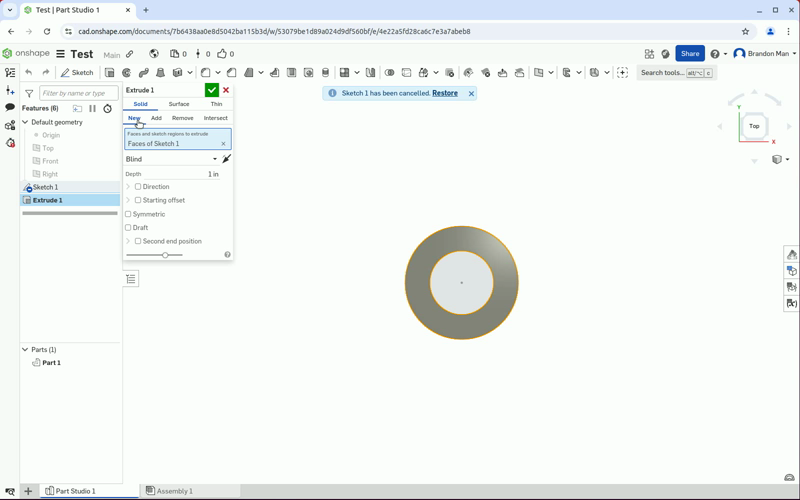
key(tab, 4)
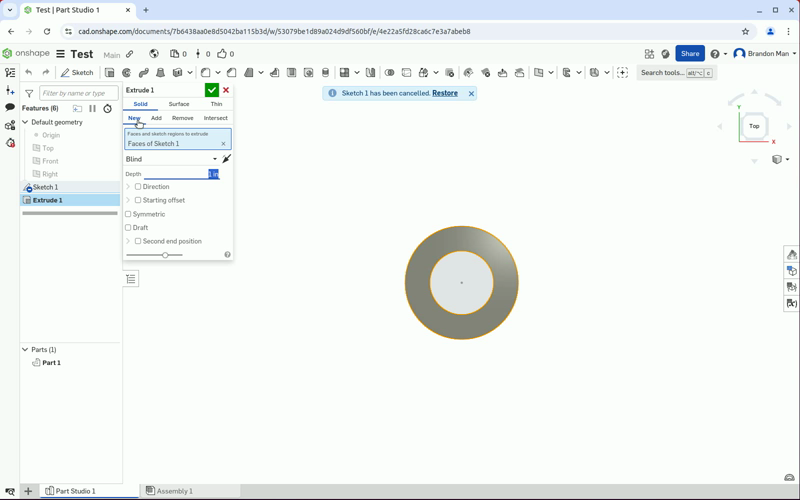
text(46.216)
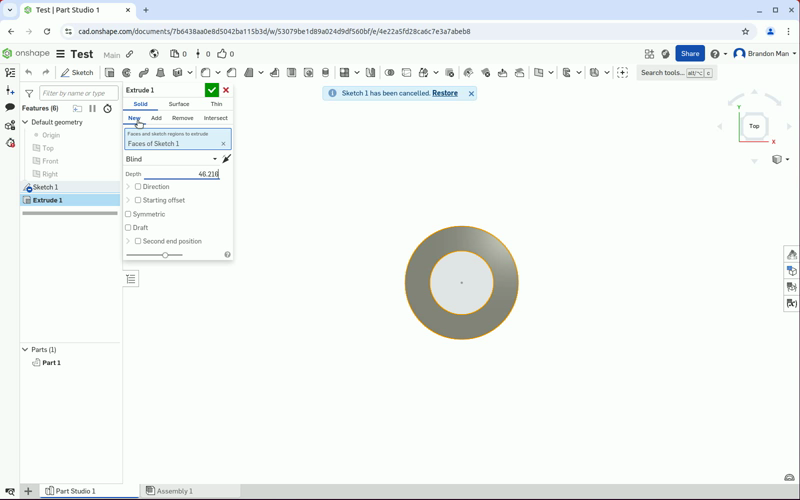
key(tab, 3)
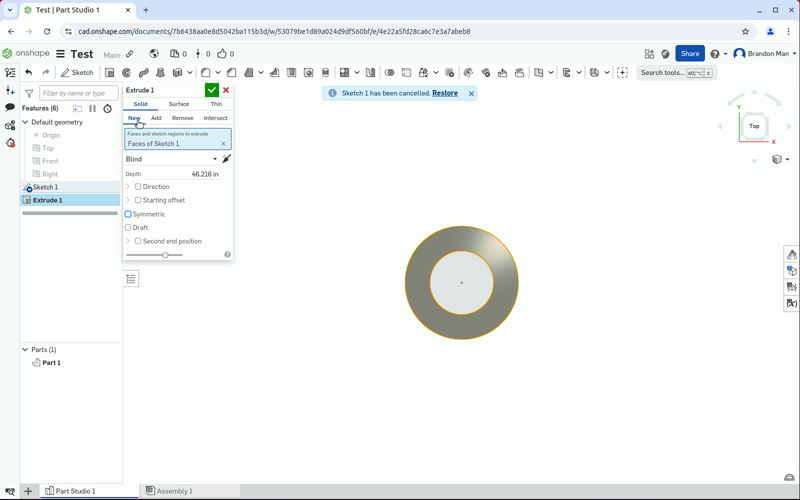
key(space)
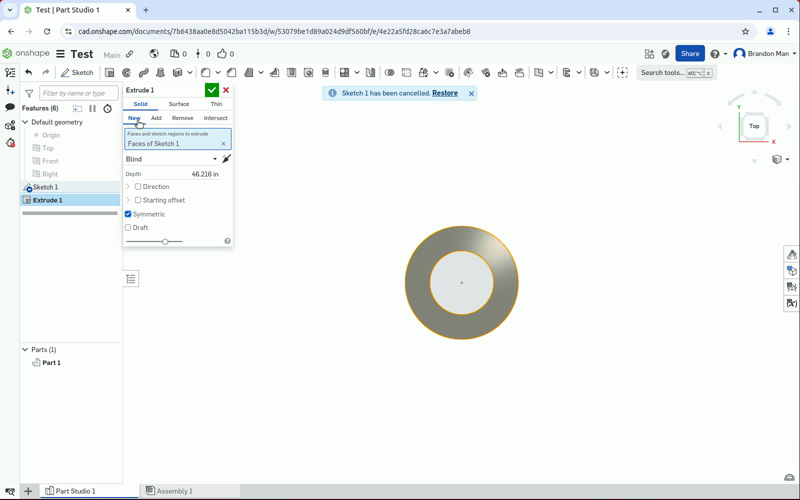
key(enter)
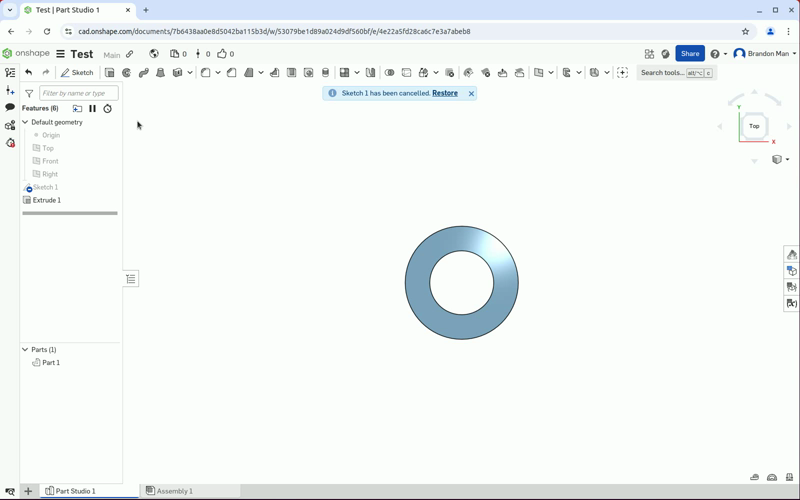
key(shift+h)
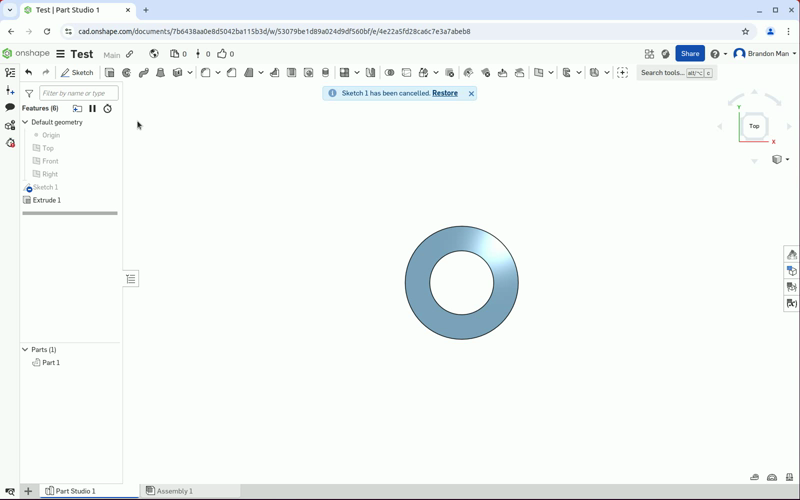
key(shift+h)
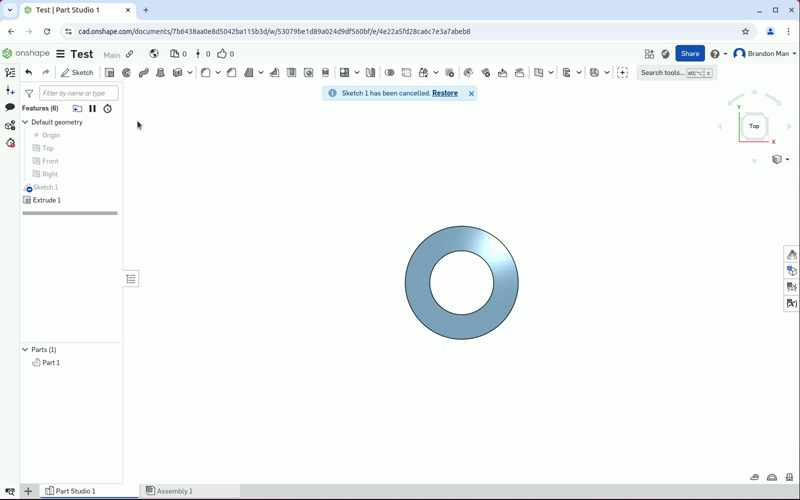
mouse_move(73, 189)
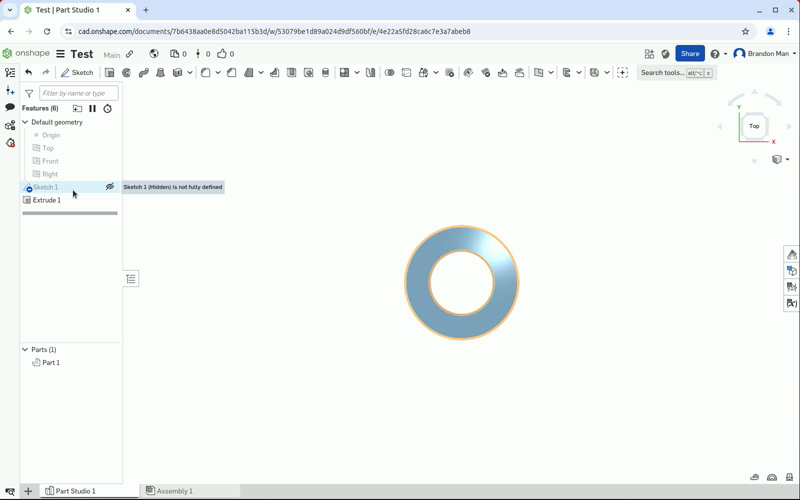
click(73, 189)
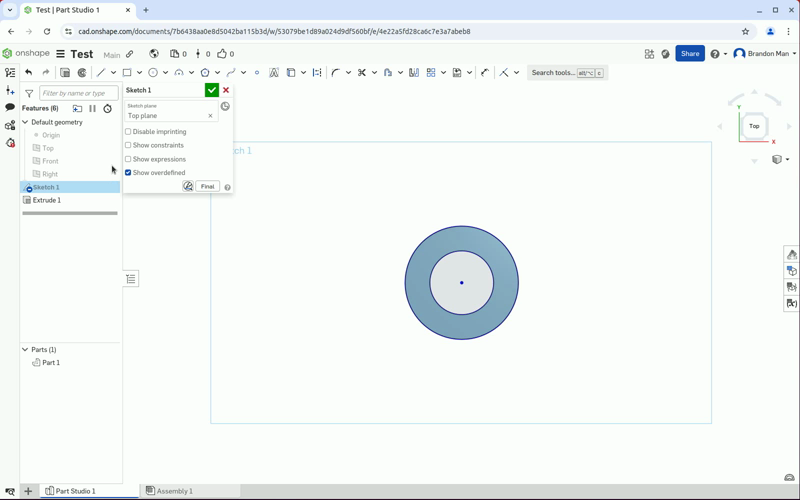
mouse_move(229, 92)
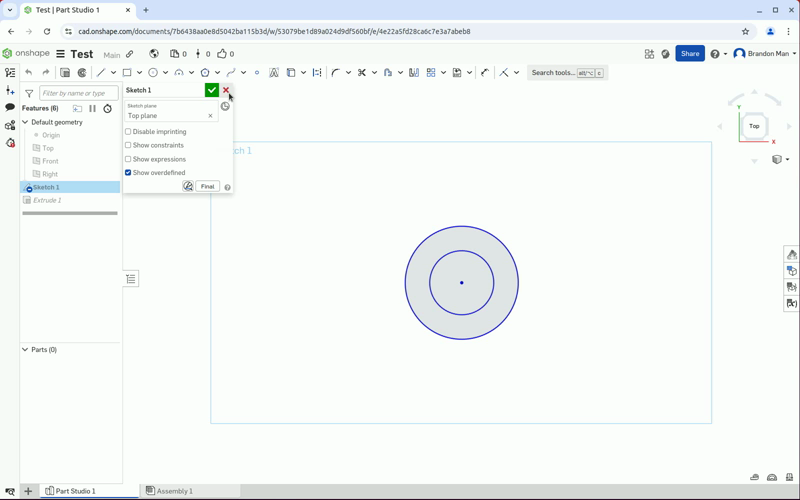
click(229, 92)
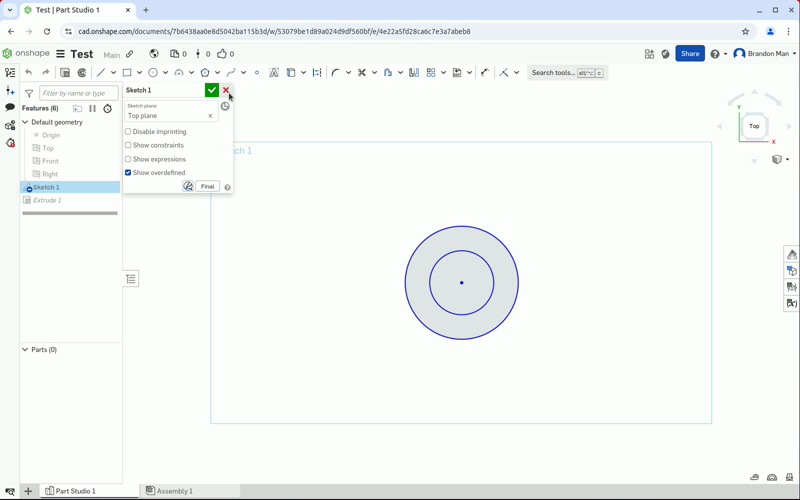
key(shift+s)
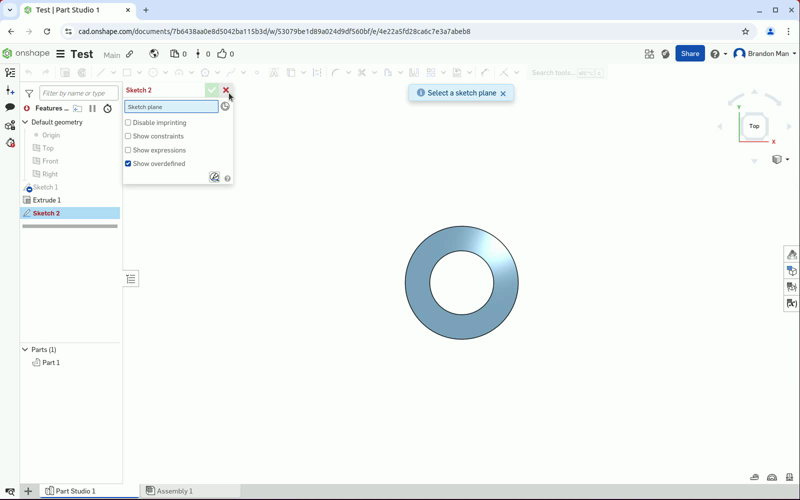
mouse_move(73, 150)
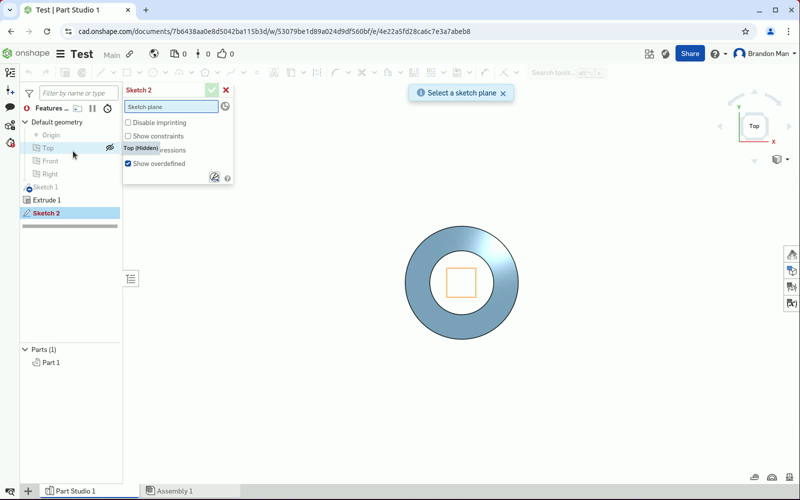
click(73, 150)
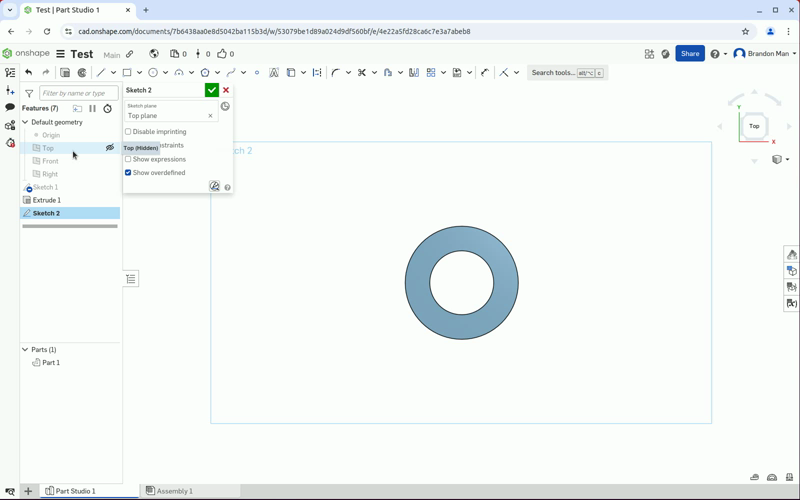
mouse_move(73, 352)
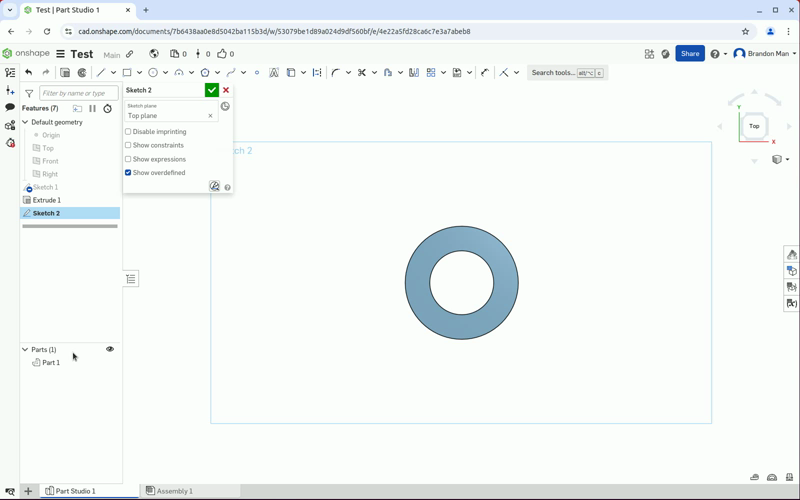
key(y)
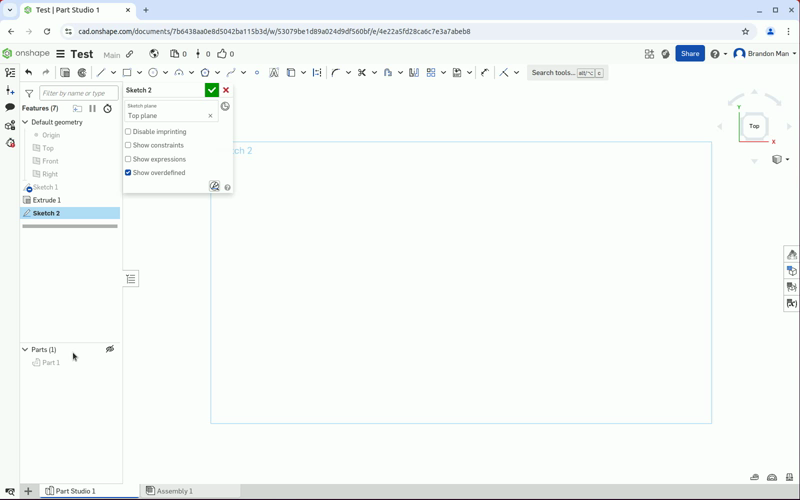
key(l)
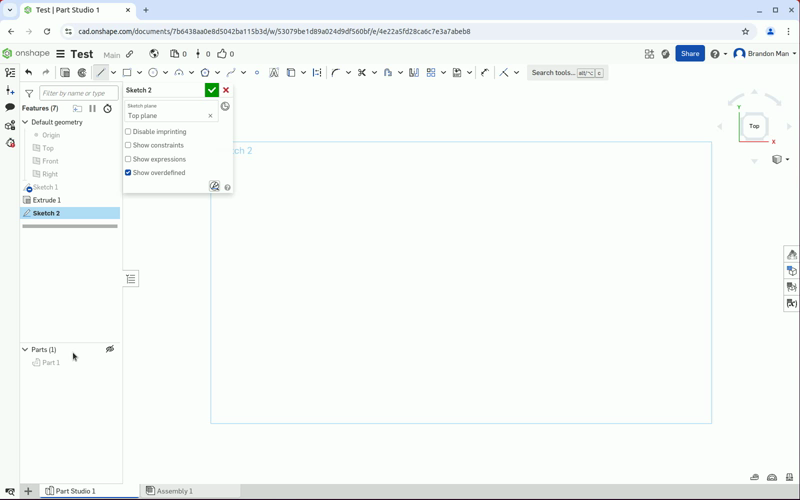
key_down(shift)
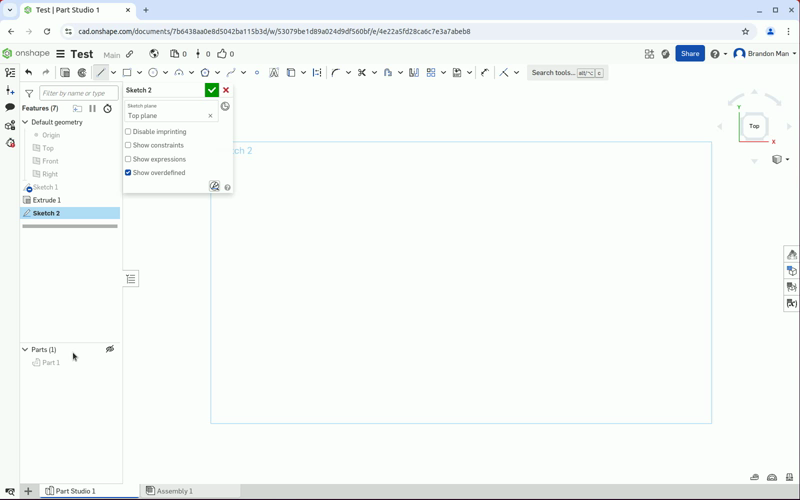
mouse_move(500, 299)
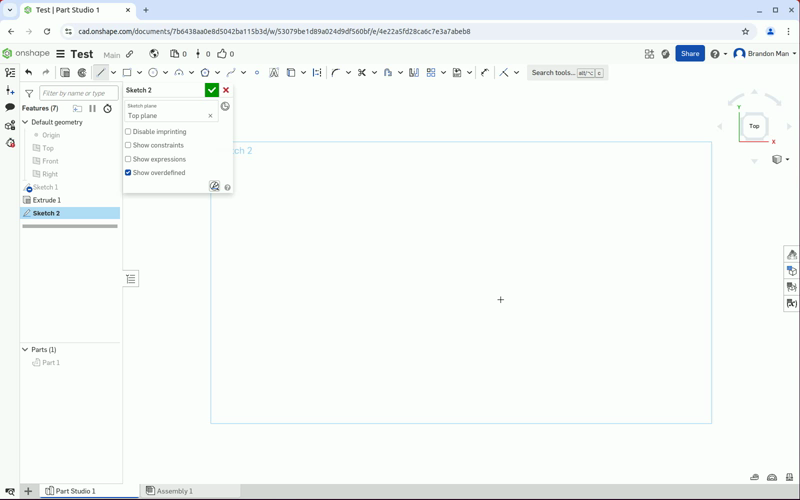
click(500, 299)
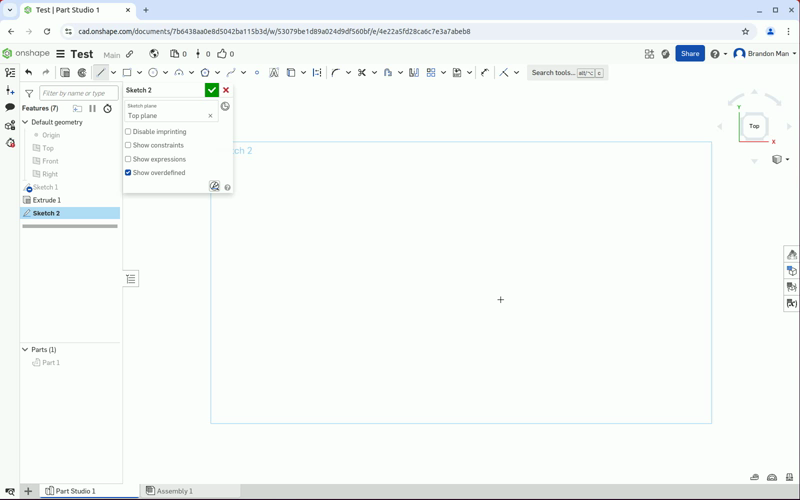
key_up(shift)
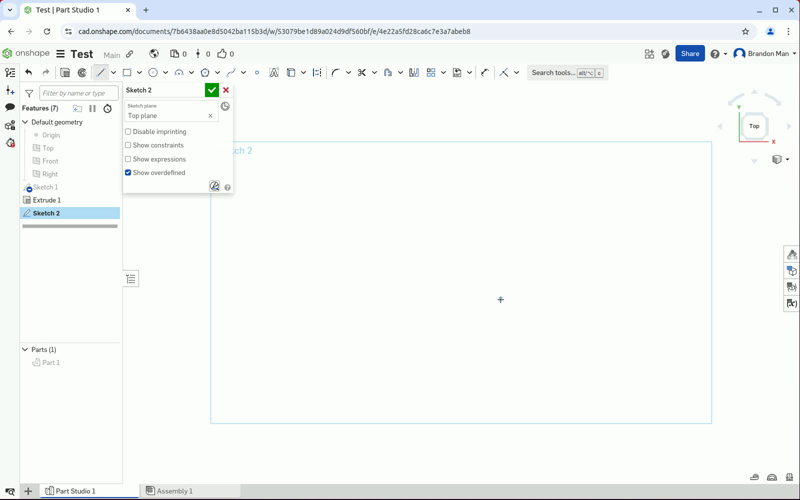
key_down(shift)
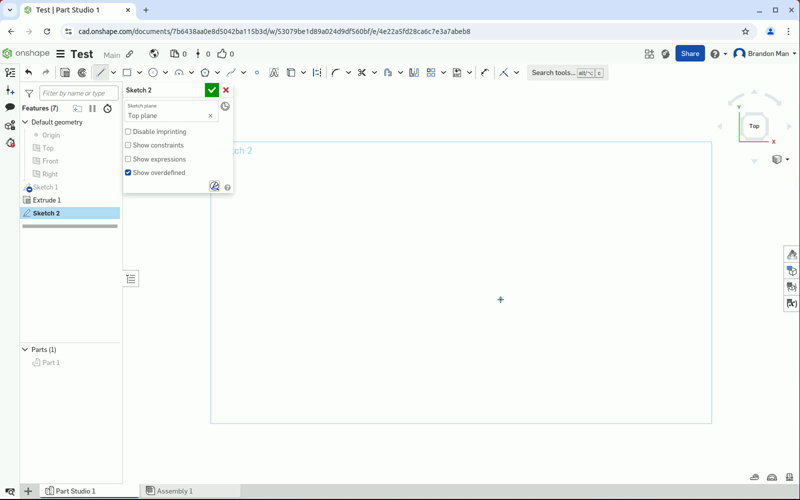
mouse_move(530, 299)
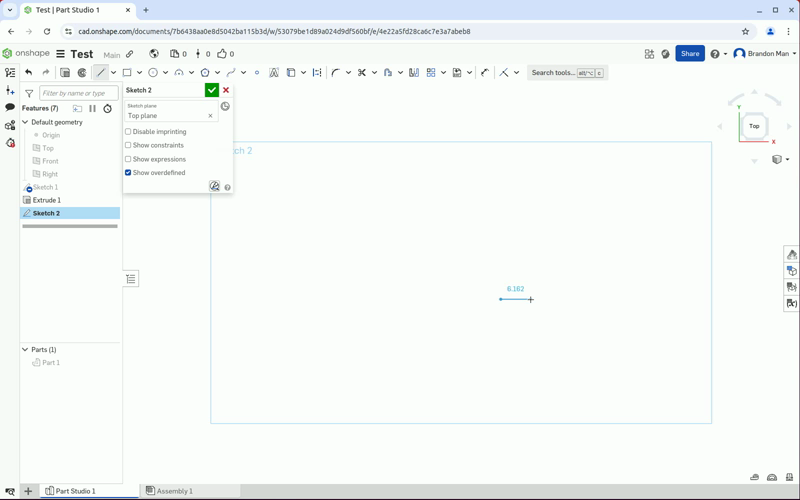
mouse_move(534, 299)
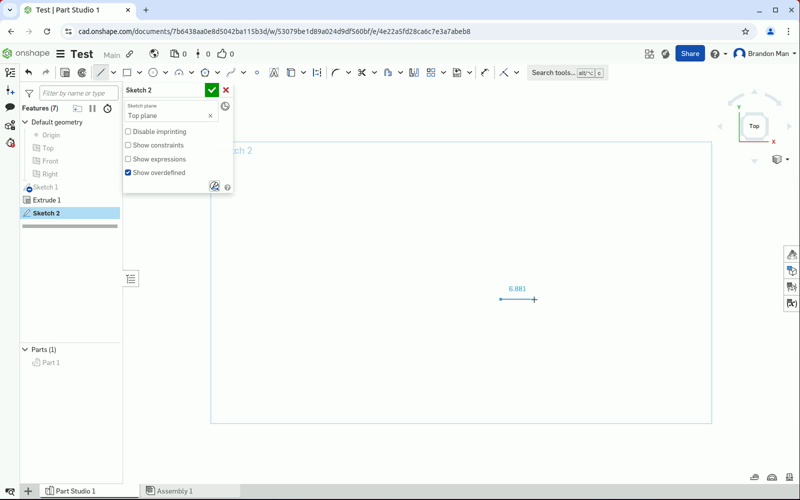
click(534, 299)
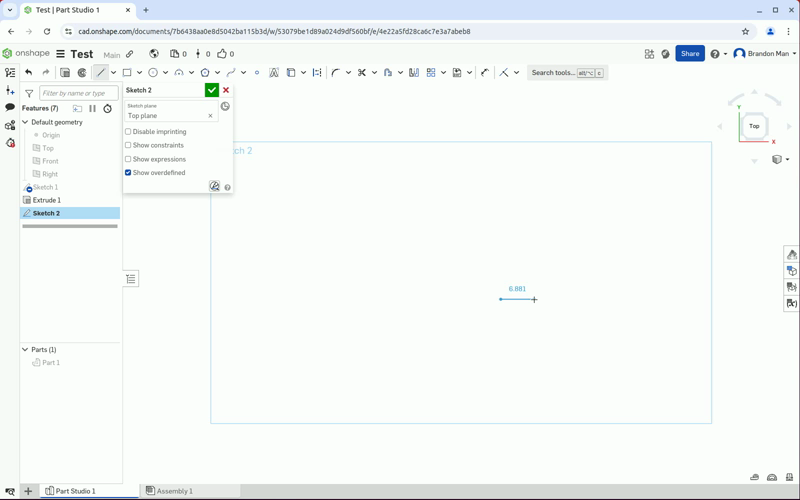
key_up(shift)
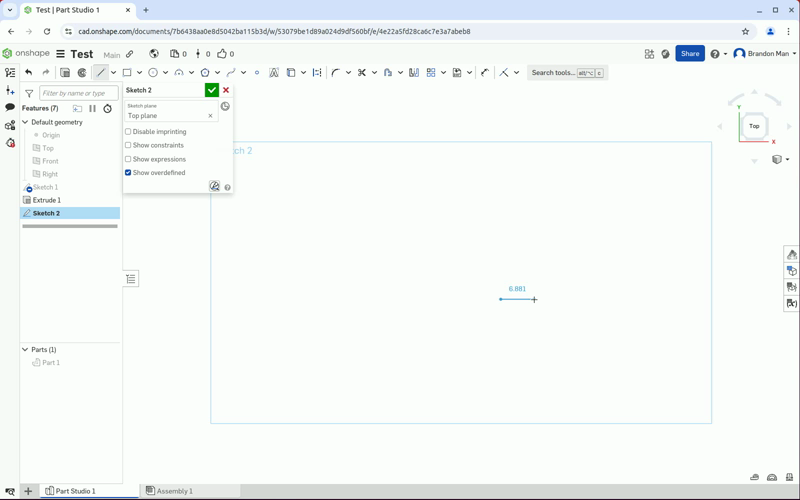
key_down(shift)
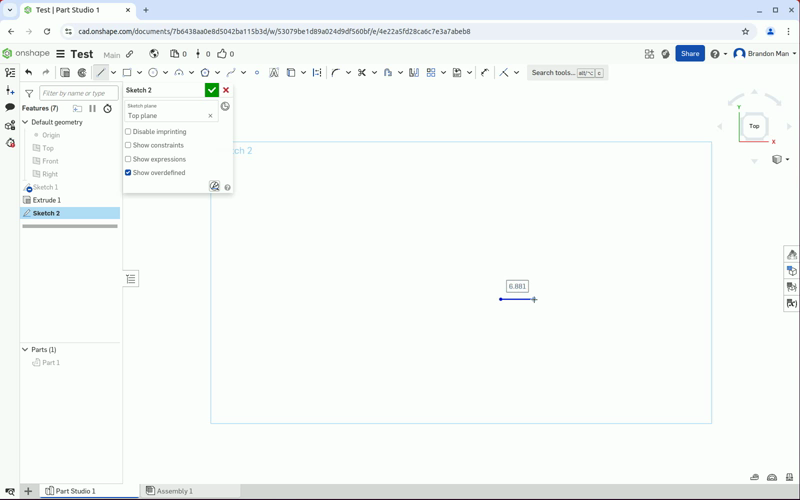
mouse_move(564, 299)
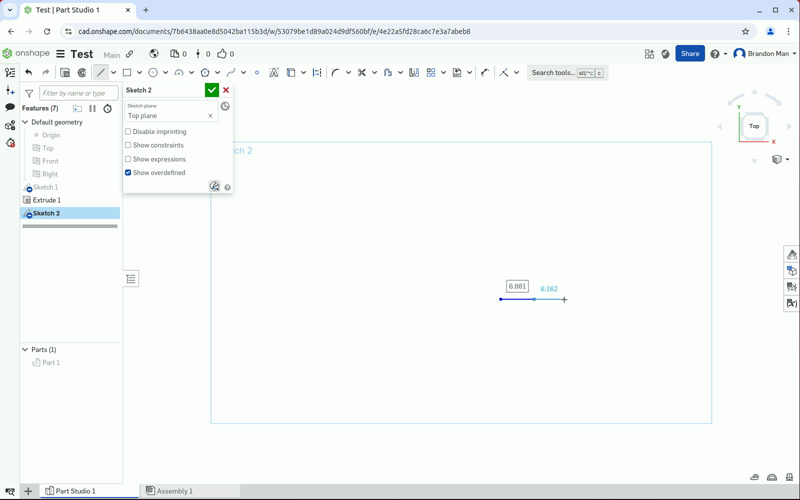
mouse_move(534, 266)
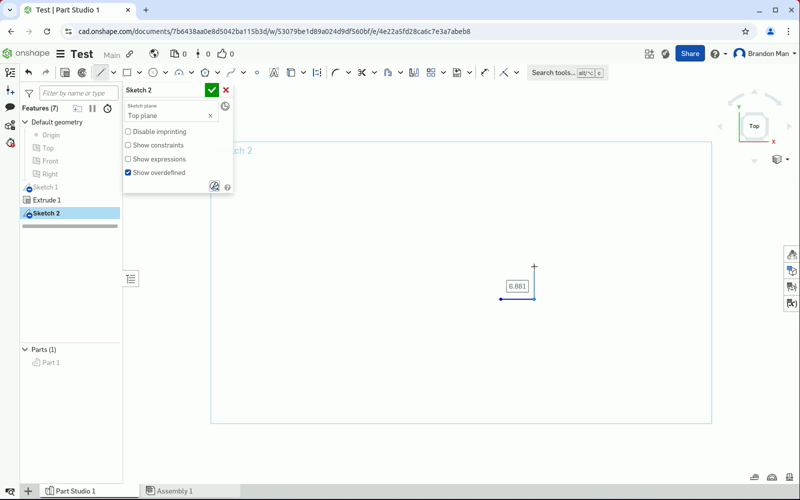
click(534, 266)
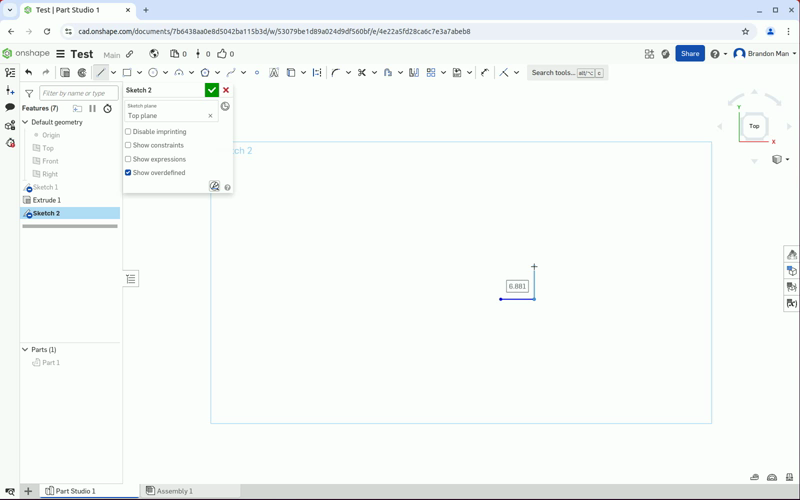
key_up(shift)
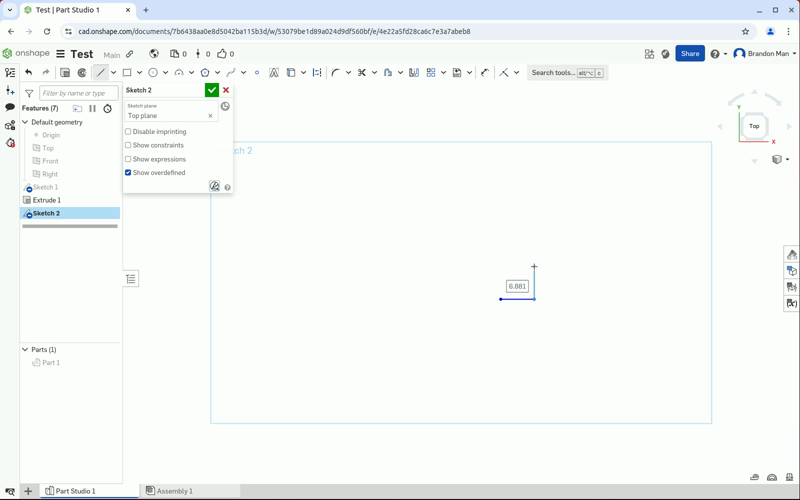
key_down(shift)
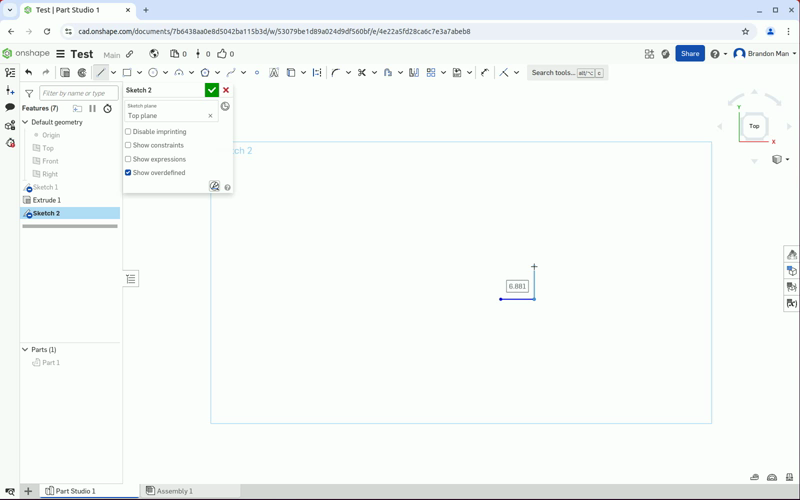
mouse_move(564, 266)
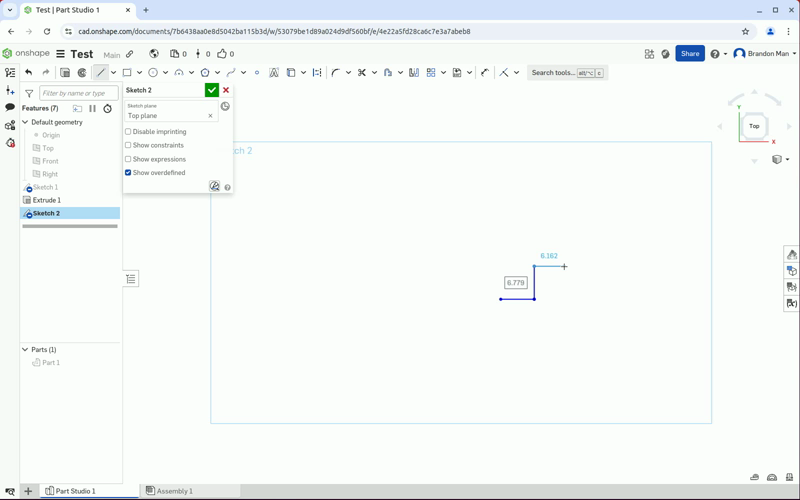
mouse_move(500, 266)
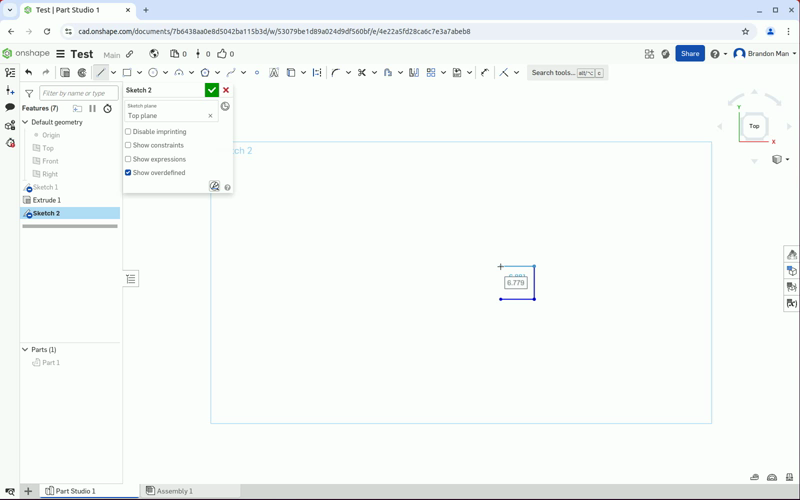
click(500, 266)
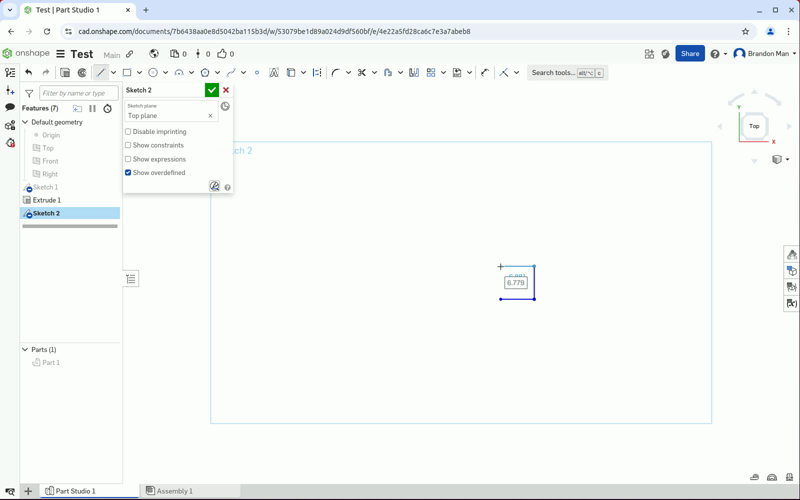
key_up(shift)
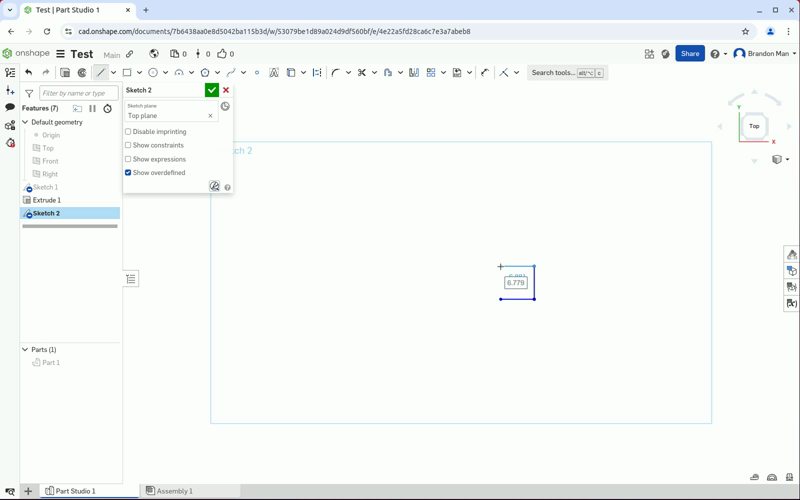
mouse_move(530, 266)
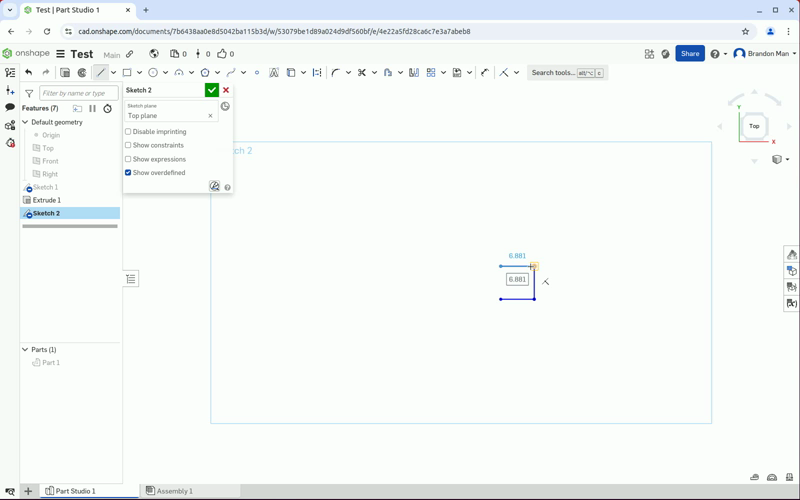
key_down(shift)
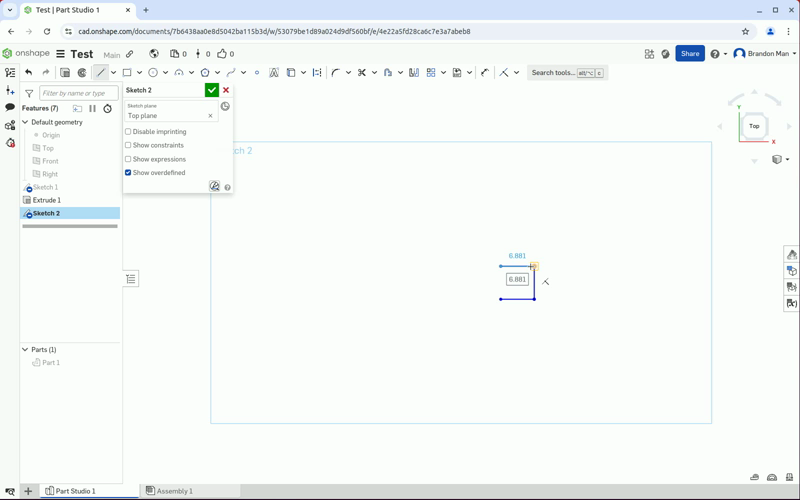
mouse_move(500, 299)
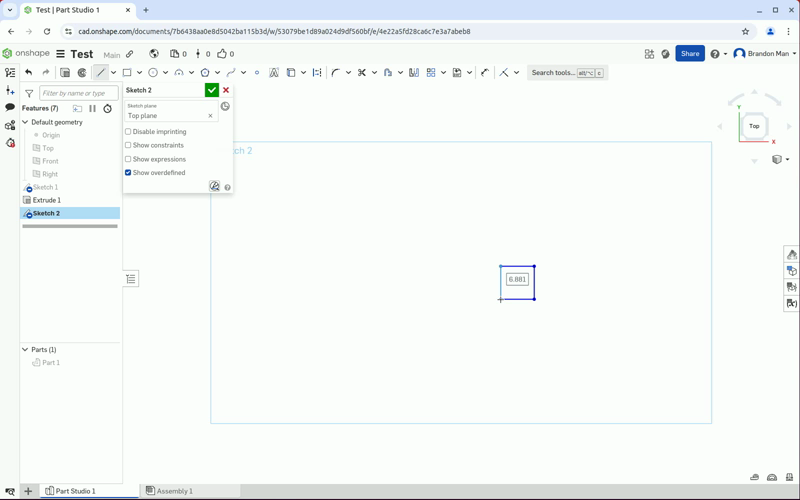
key_up(shift)
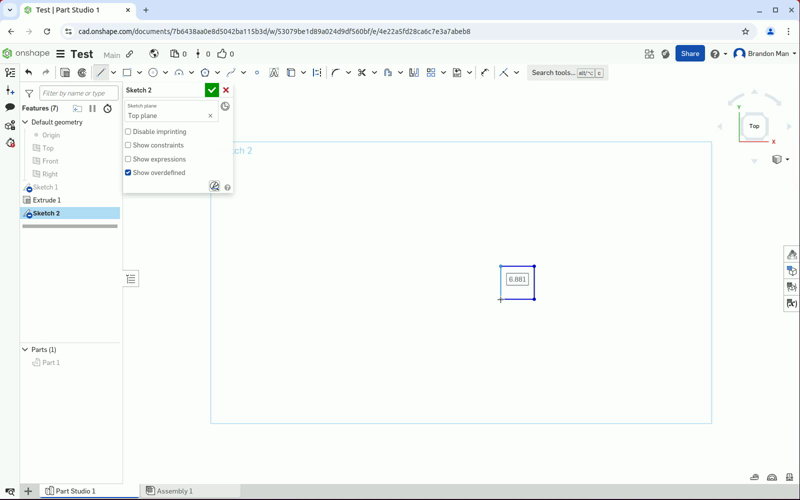
click(500, 299)
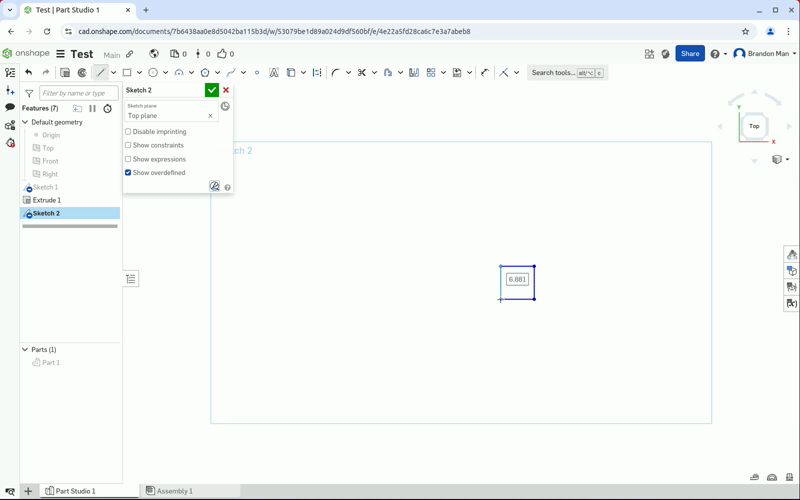
key(esc)
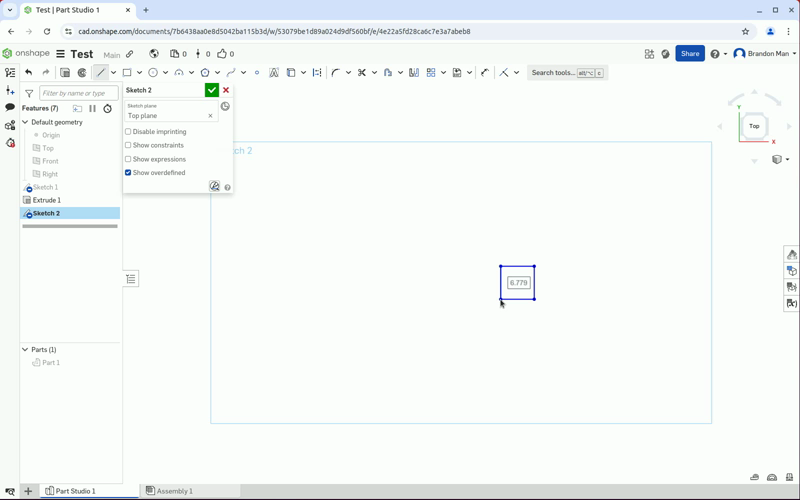
mouse_move(510, 285)
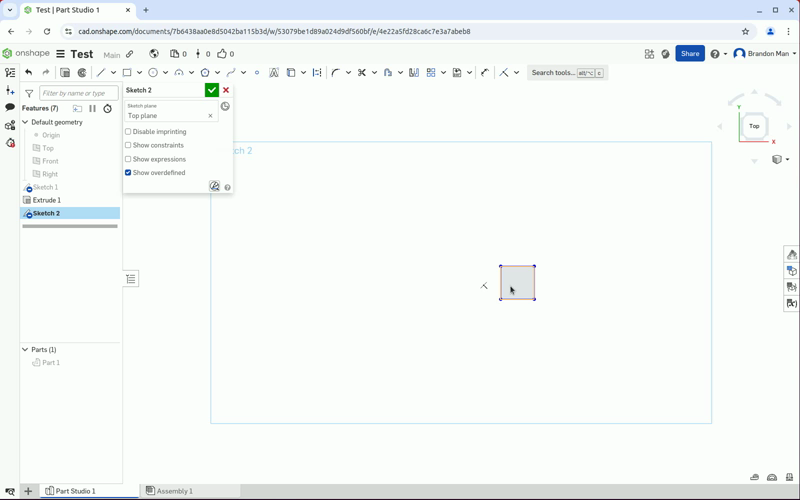
scroll(6)
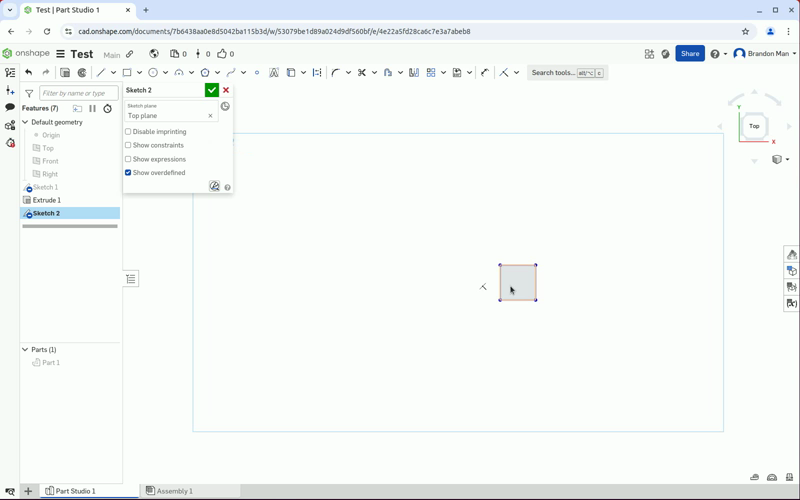
scroll(6)
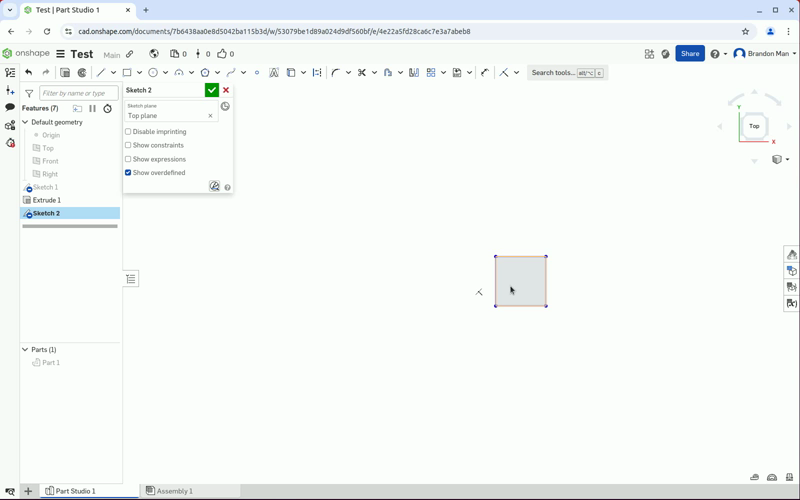
scroll(6)
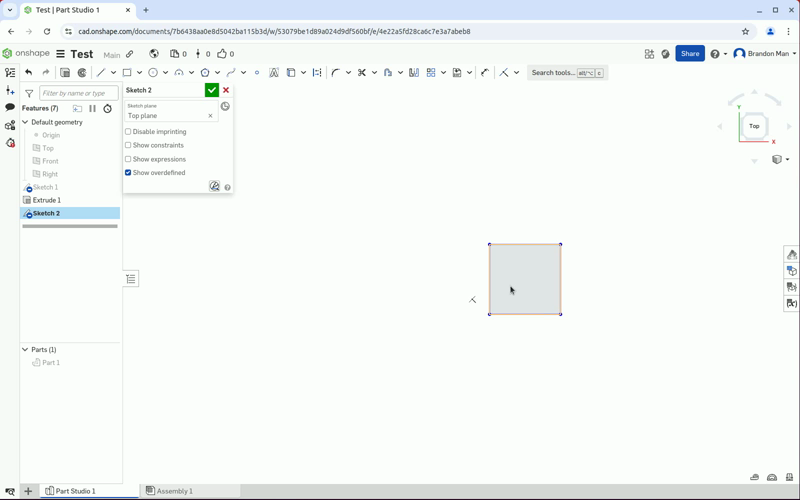
scroll(6)
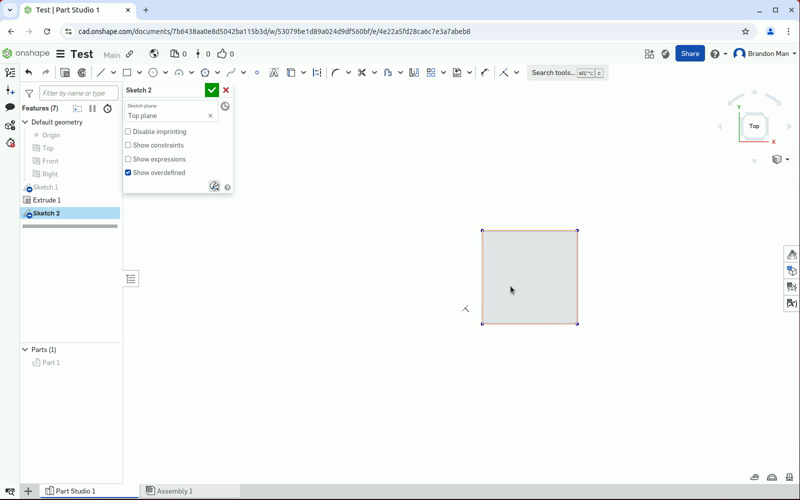
scroll(6)
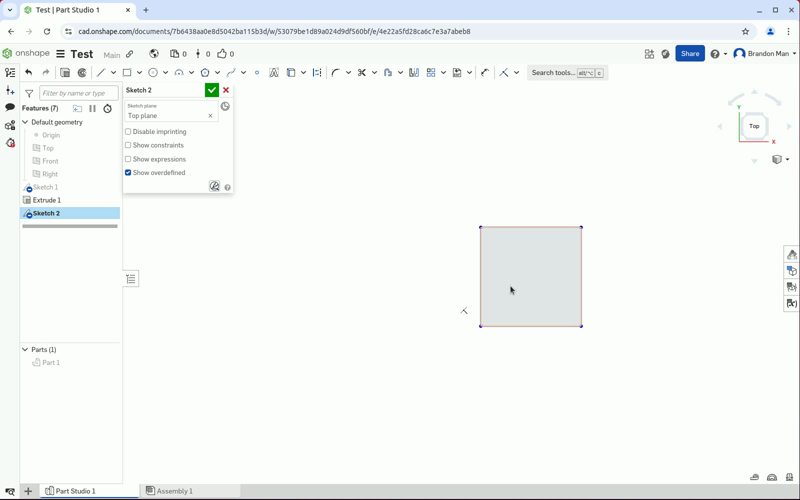
scroll(6)
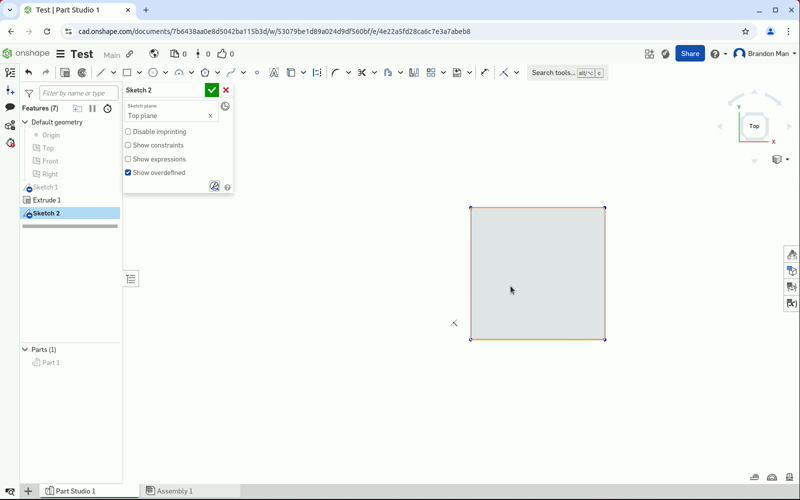
scroll(6)
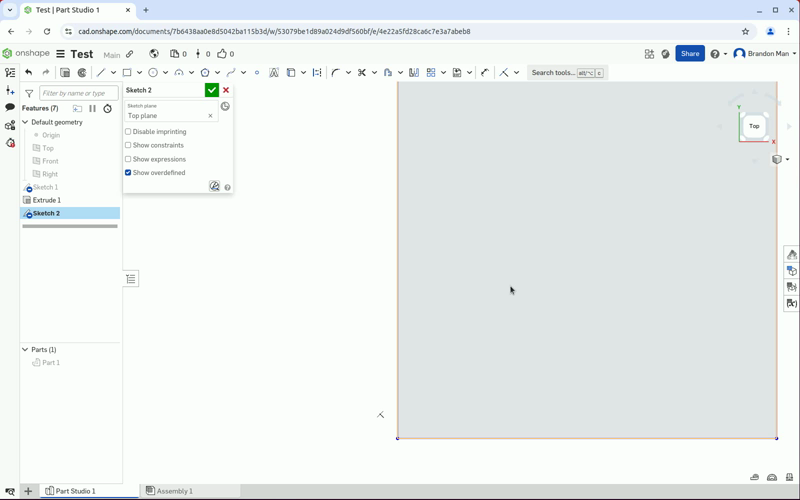
click(510, 285)
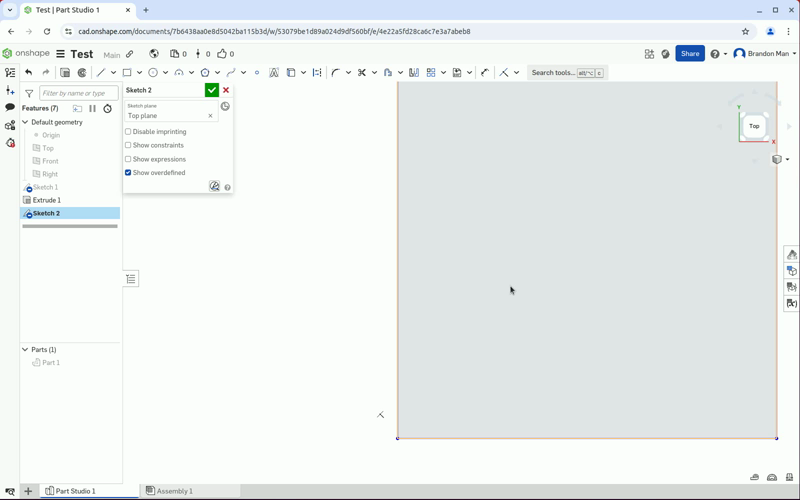
scroll(-6)
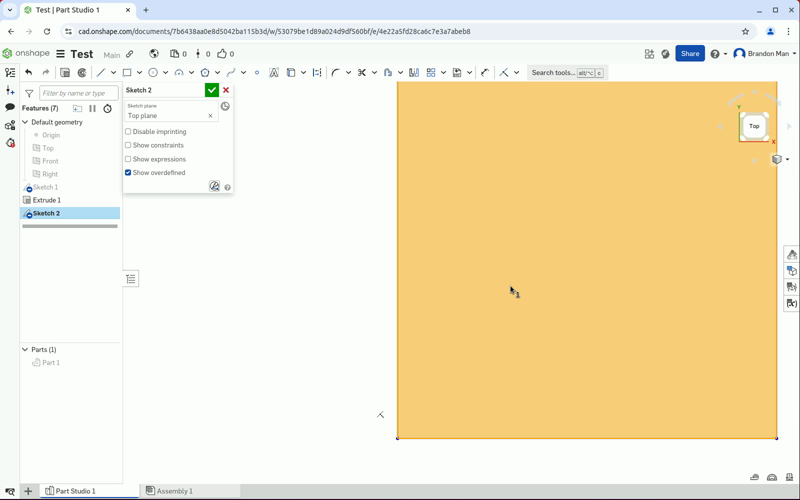
scroll(-6)
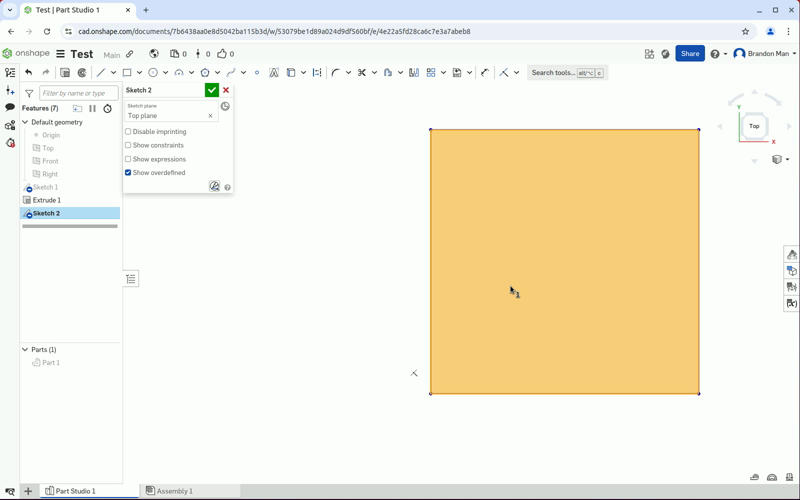
scroll(-6)
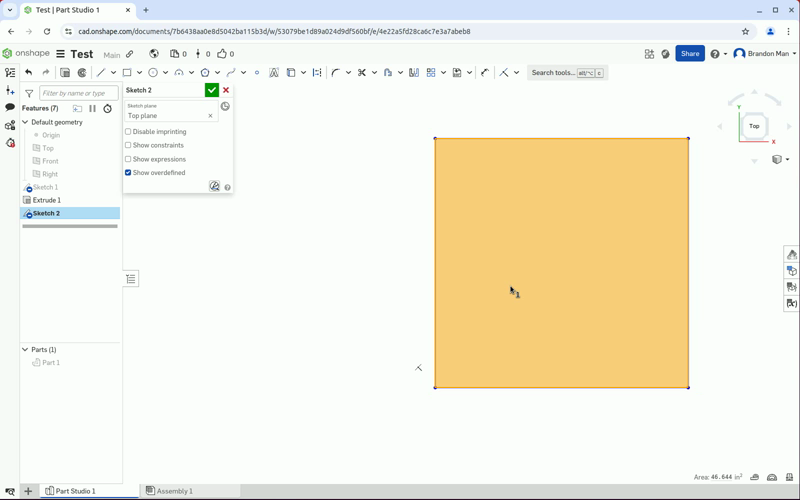
scroll(-6)
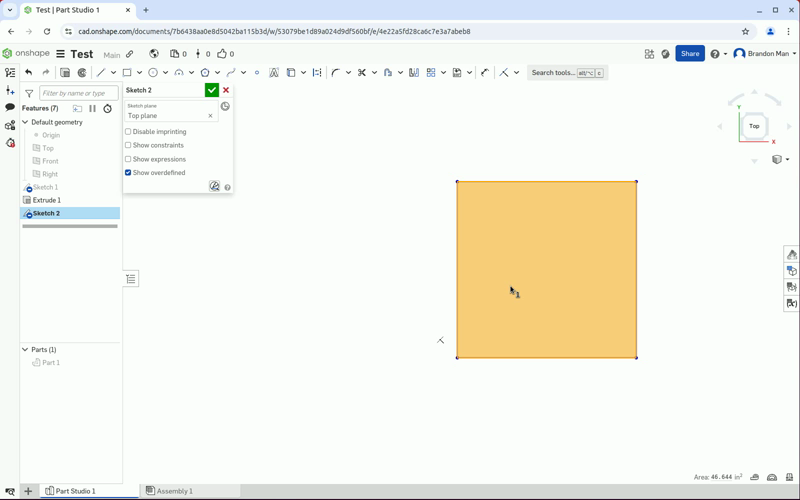
scroll(-6)
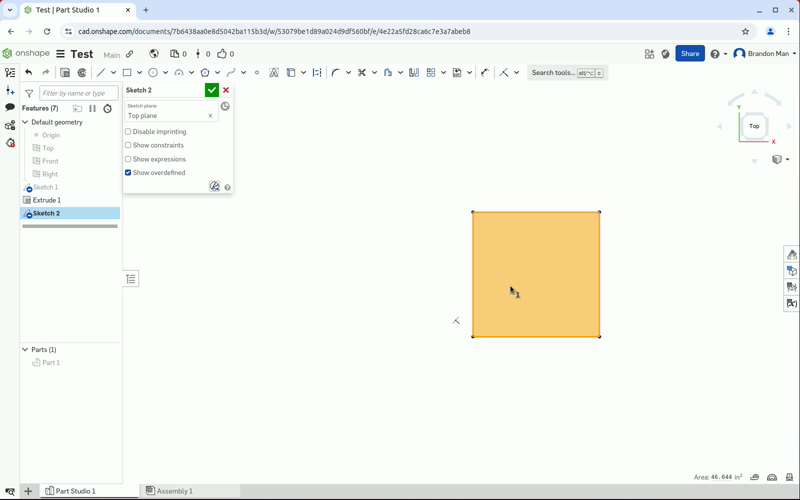
scroll(-6)
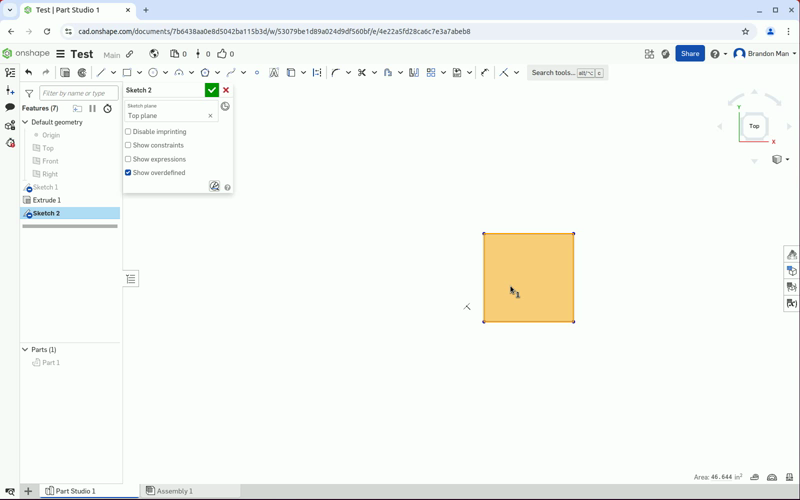
scroll(-6)
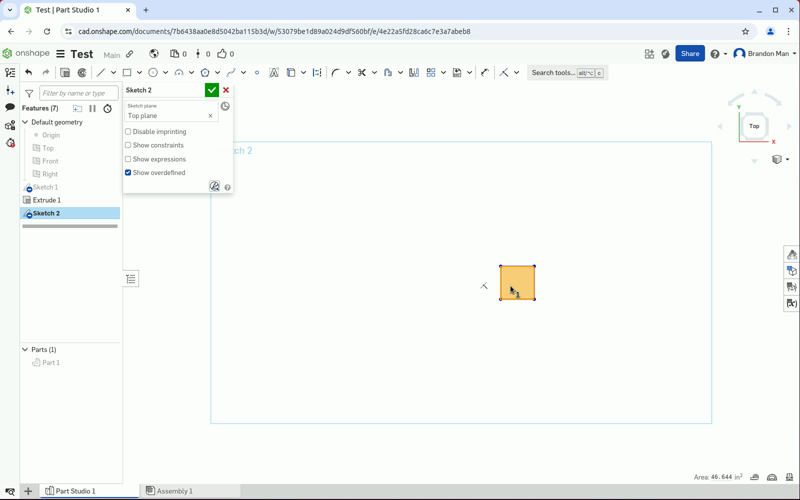
mouse_move(73, 352)
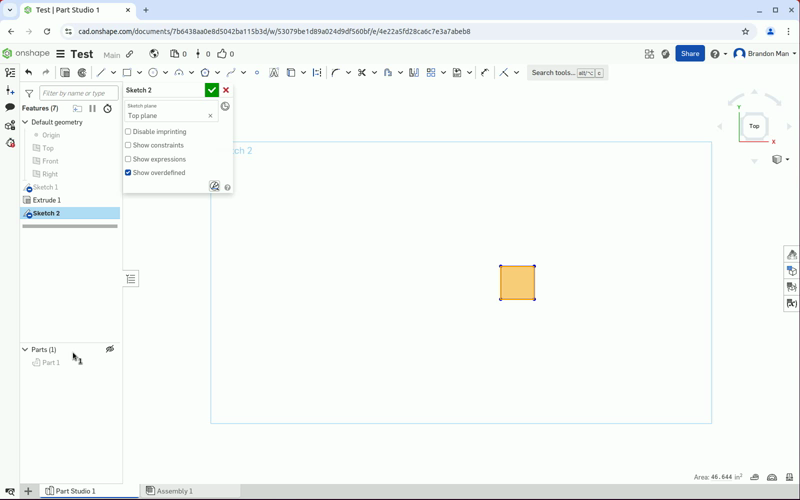
key(shift+y)
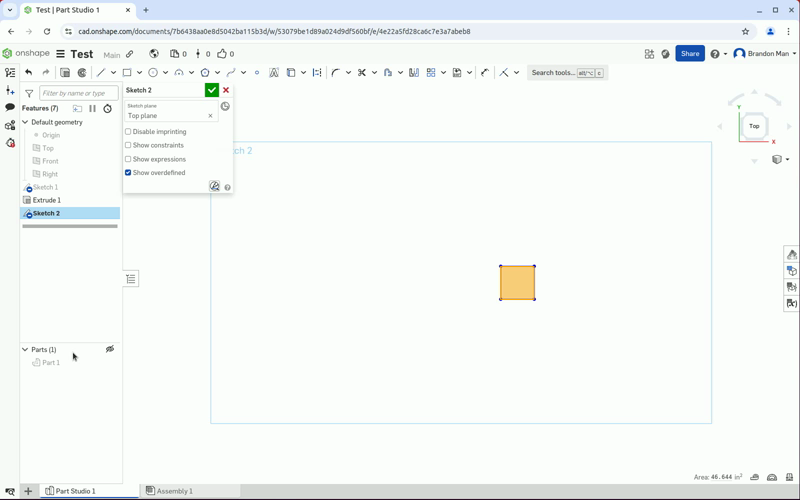
key(shift+e)
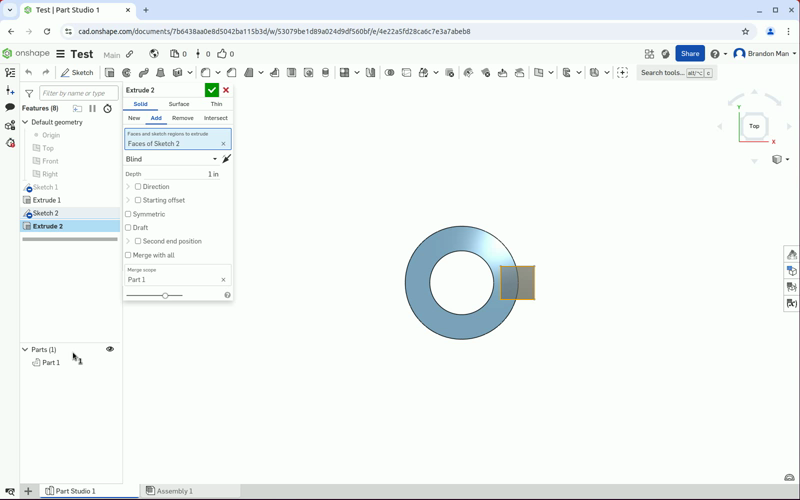
mouse_move(143, 106)
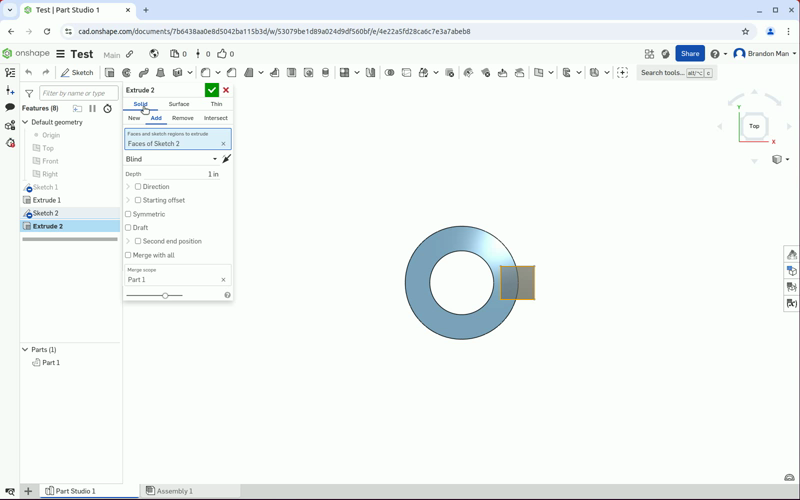
click(143, 106)
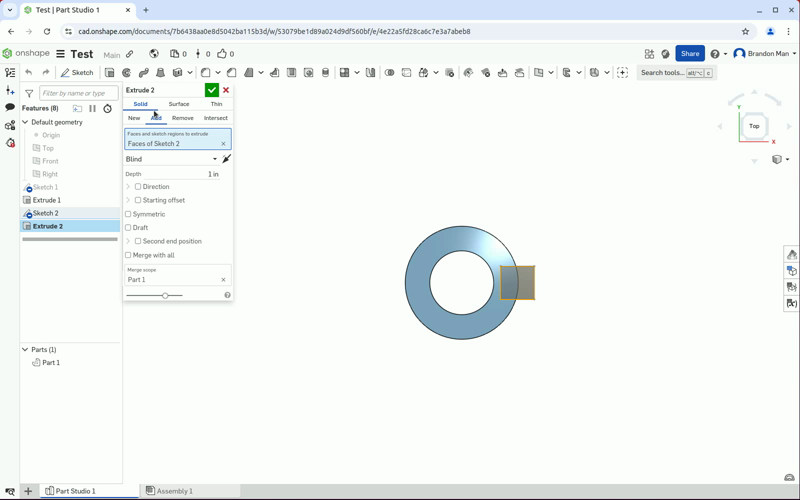
mouse_move(186, 120)
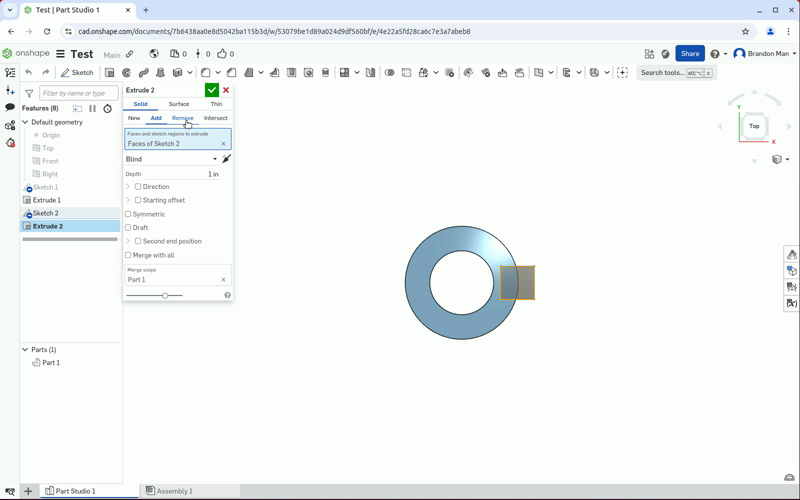
click(186, 120)
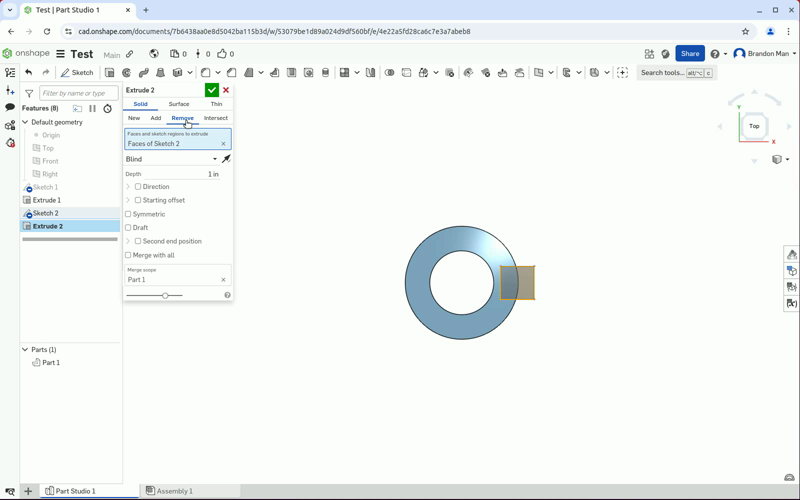
key(tab, 4)
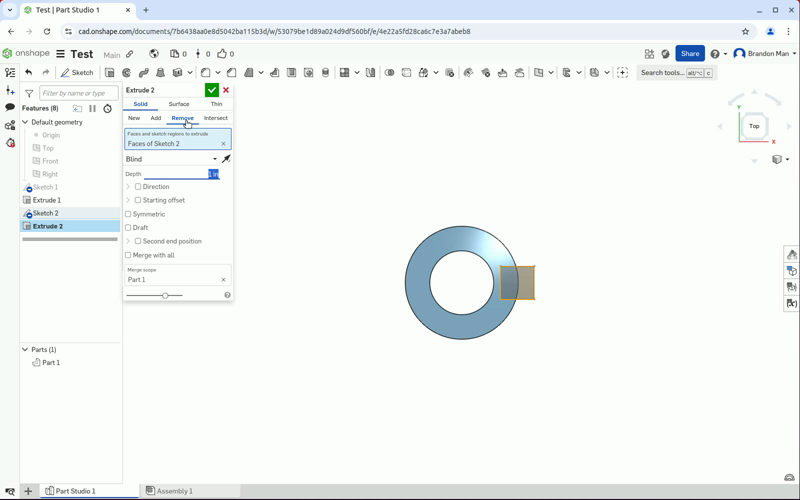
text(46.216)
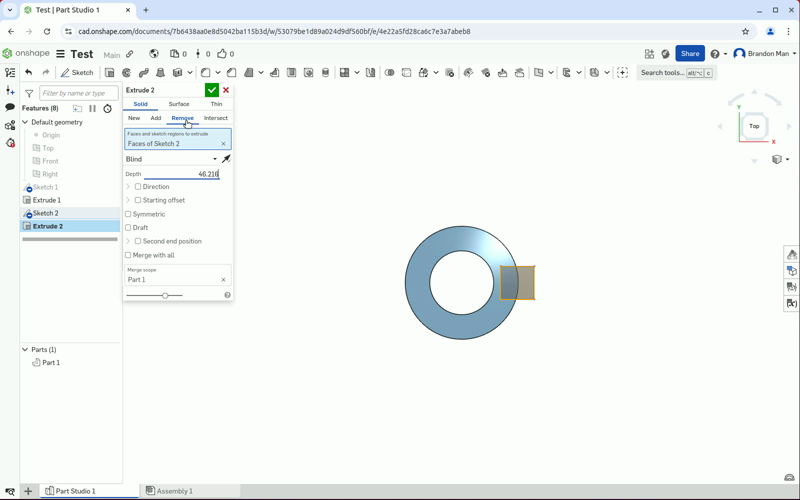
key(tab, 3)
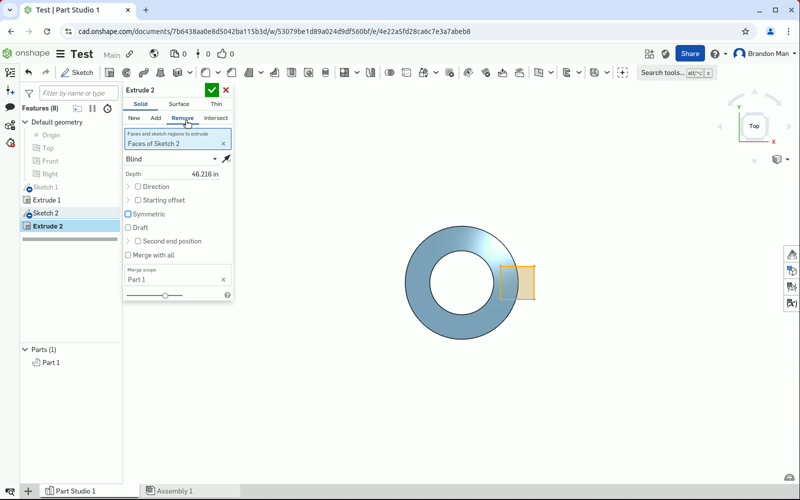
key(space)
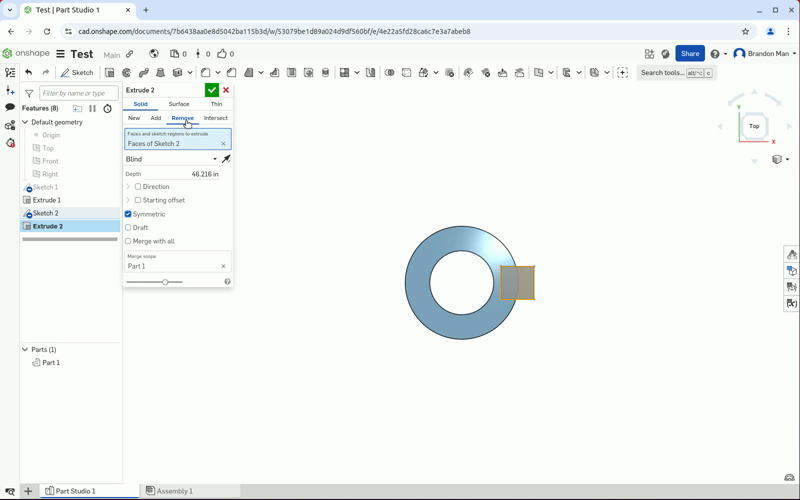
key(tab, 2)
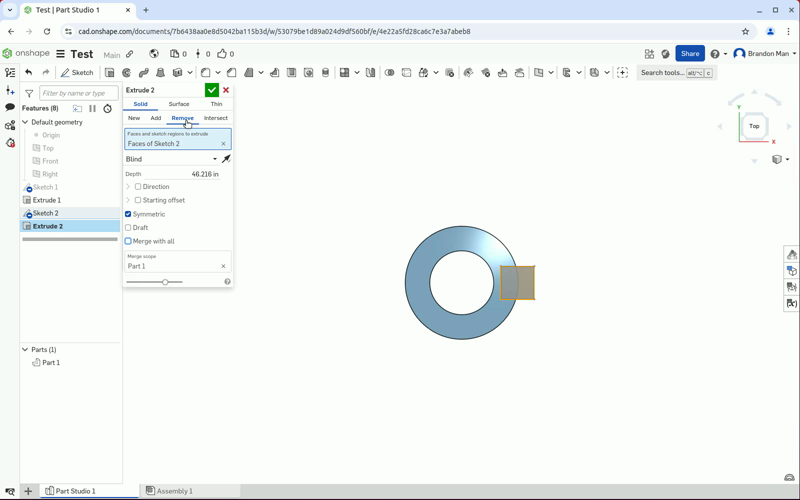
key(space)
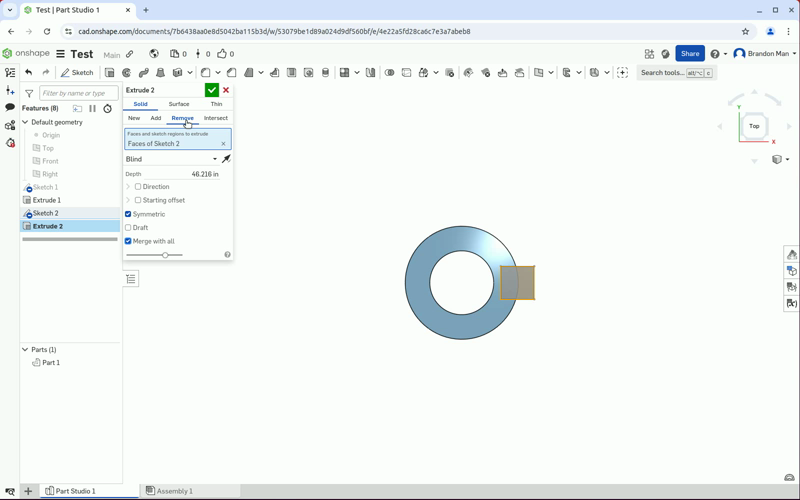
key(enter)
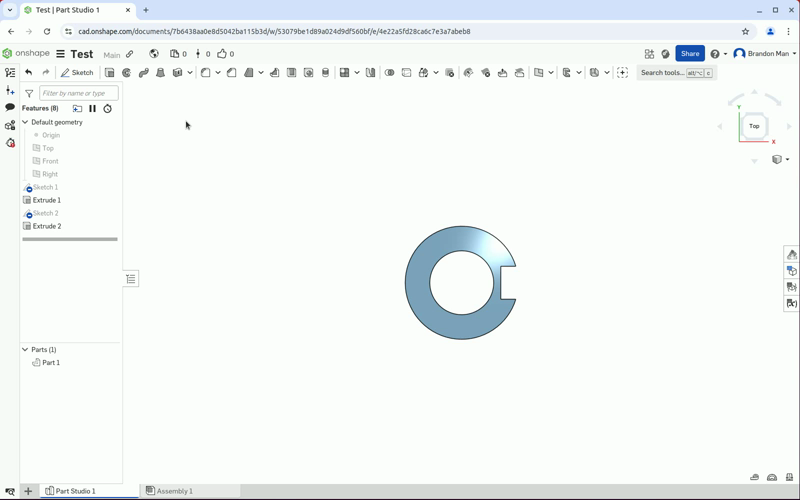
key(shift+h)
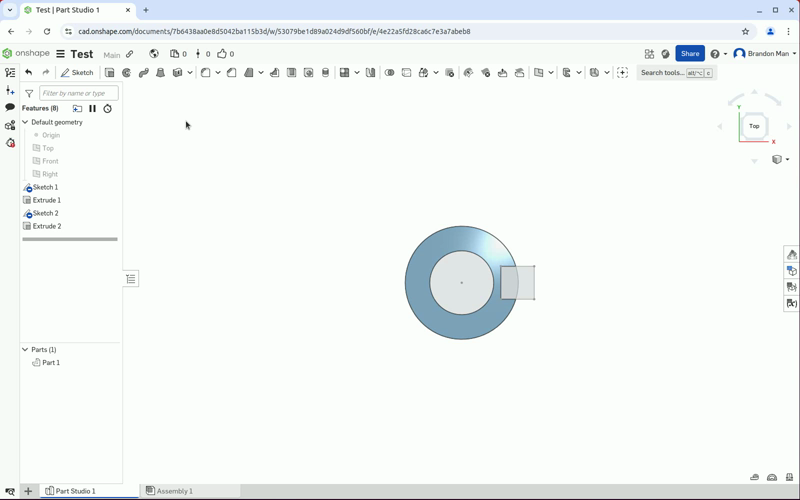
key(shift+h)
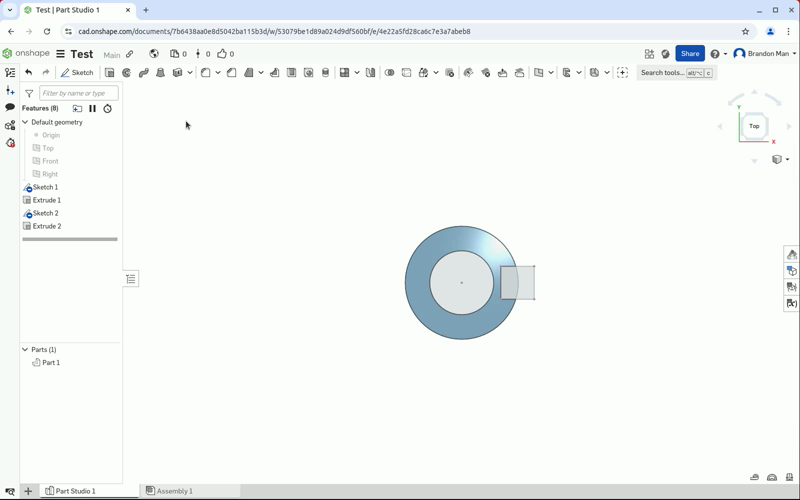
key(shift+7)
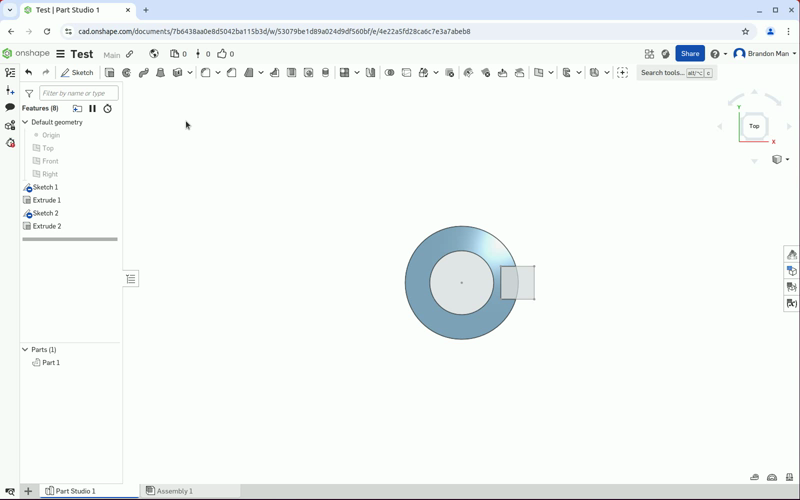
key(up, 3)
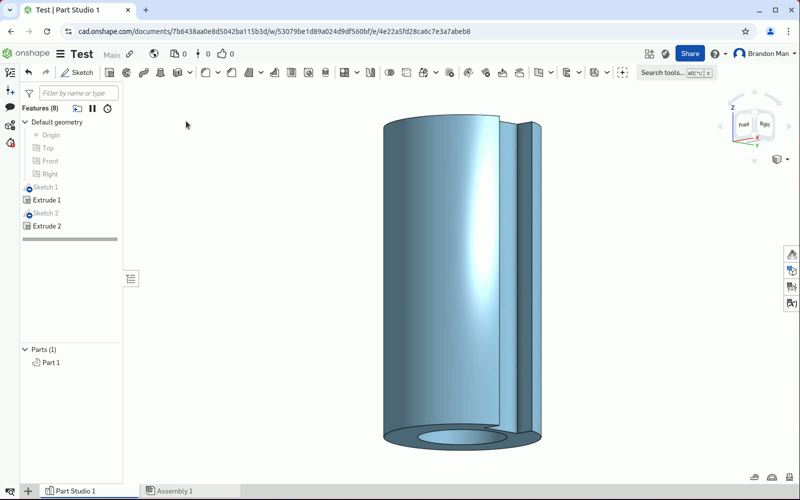
key(left, 3)
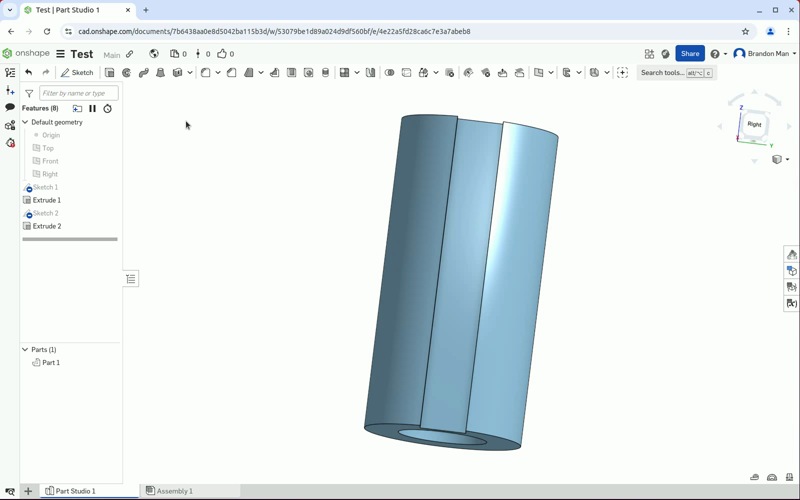
key(right, 3)
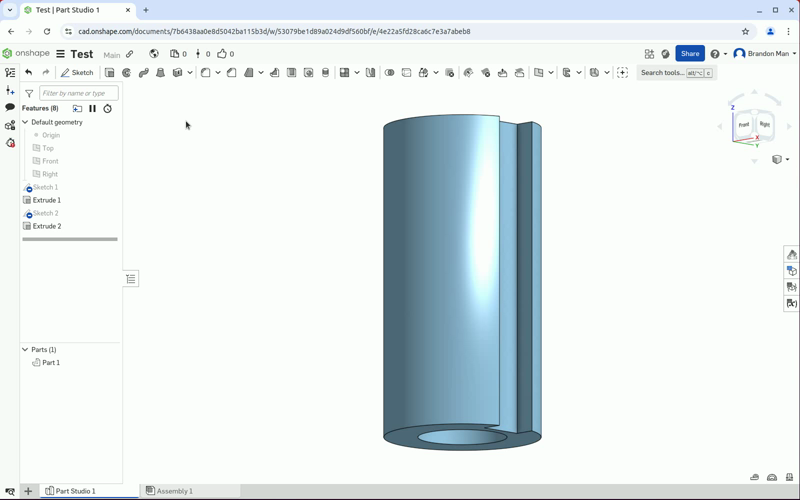
key(down, 3)
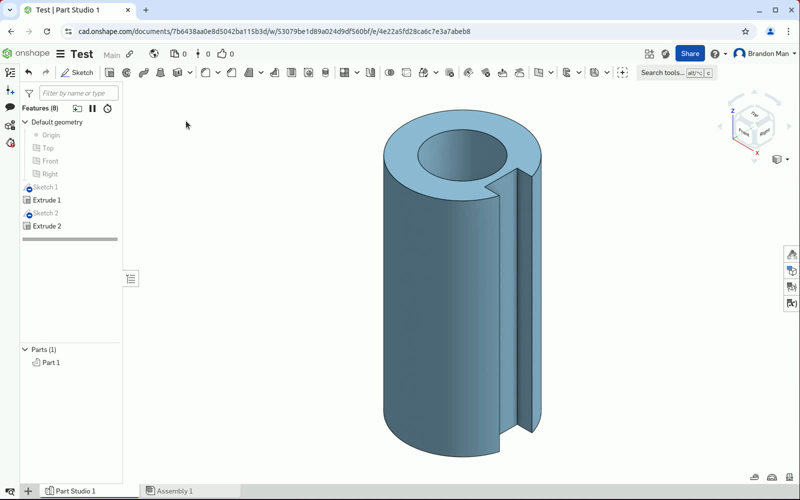
mouse_move(73, 189)
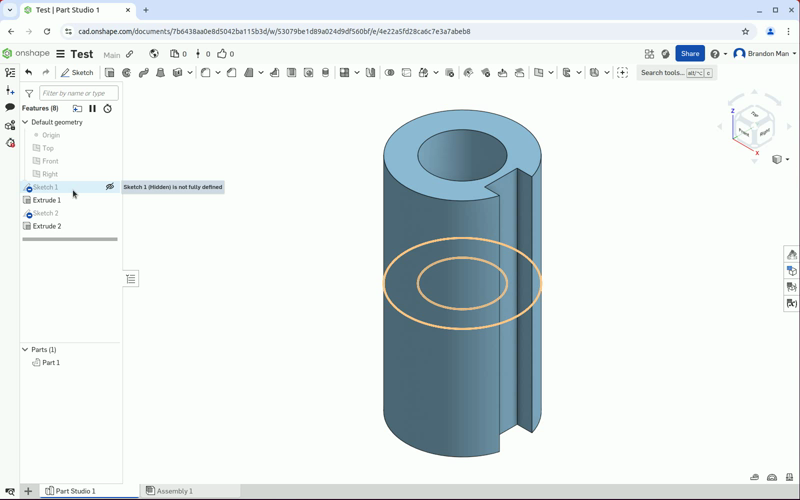
click(73, 189)